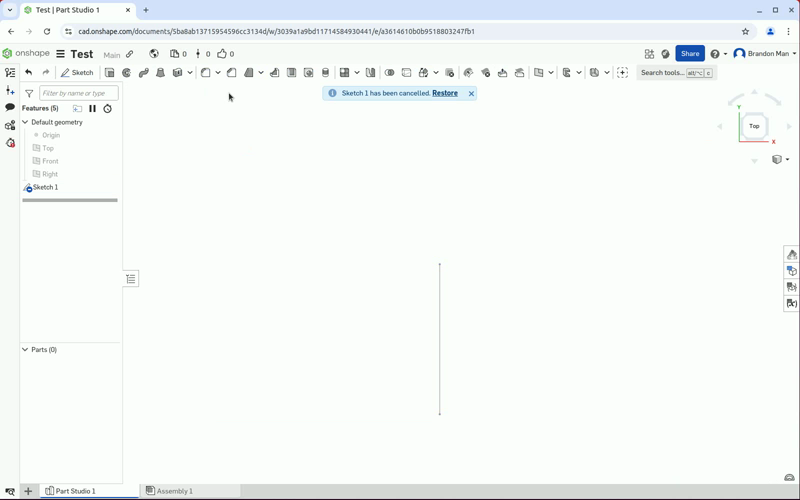
key(shift+h)
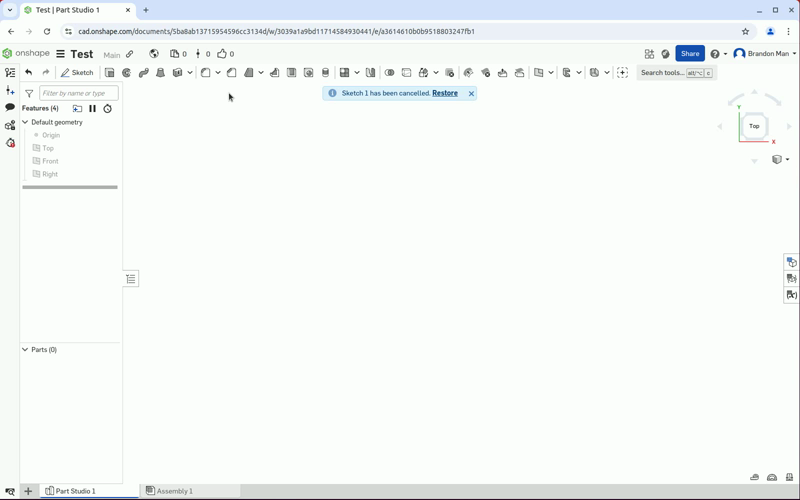
mouse_move(73, 352)
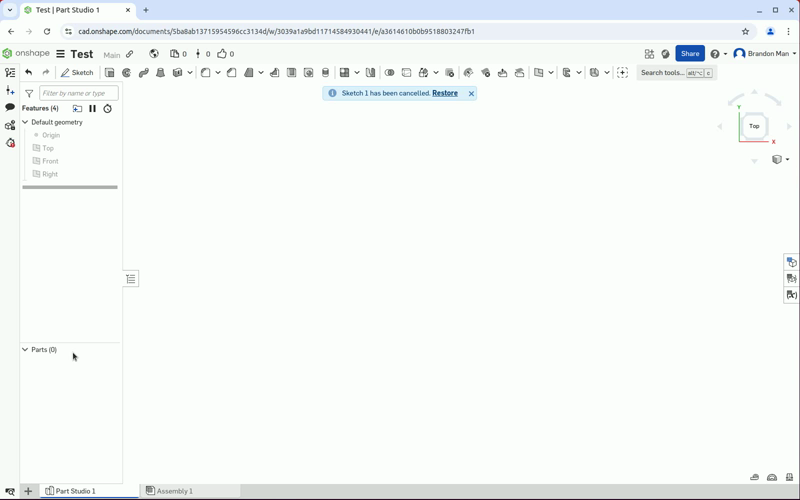
key(y)
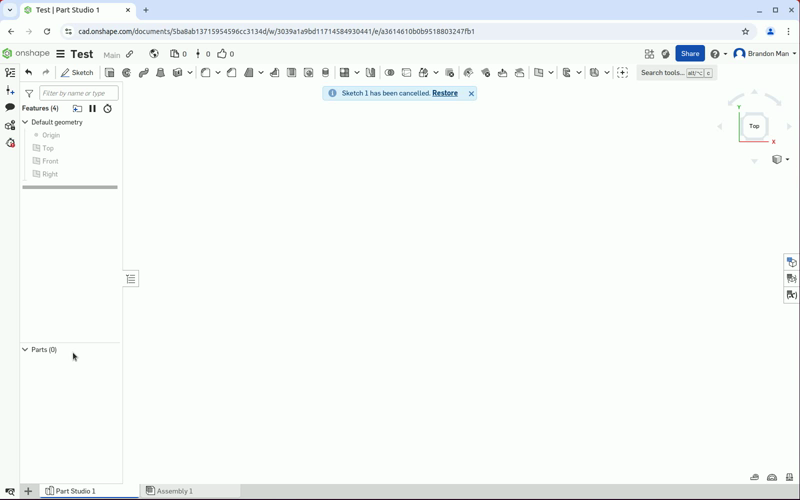
key(shift+p)
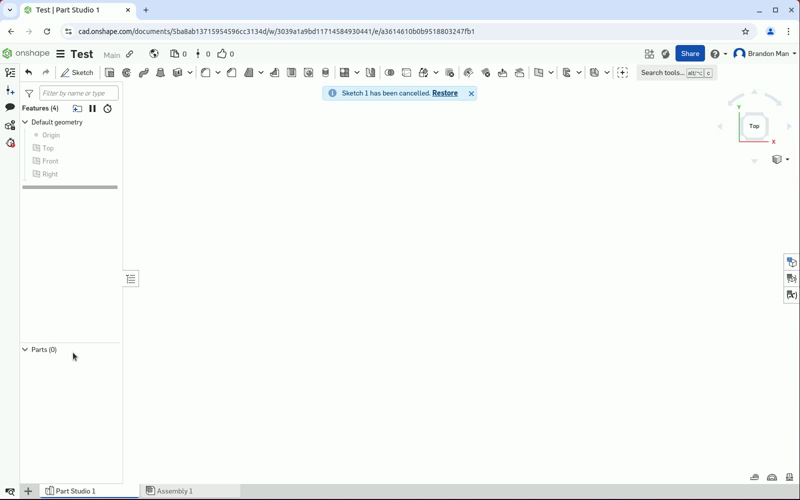
key(space)
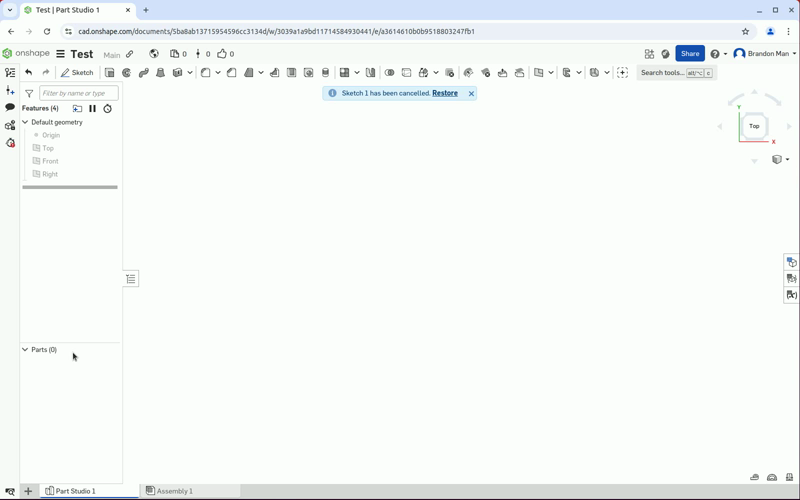
key_down(shift)
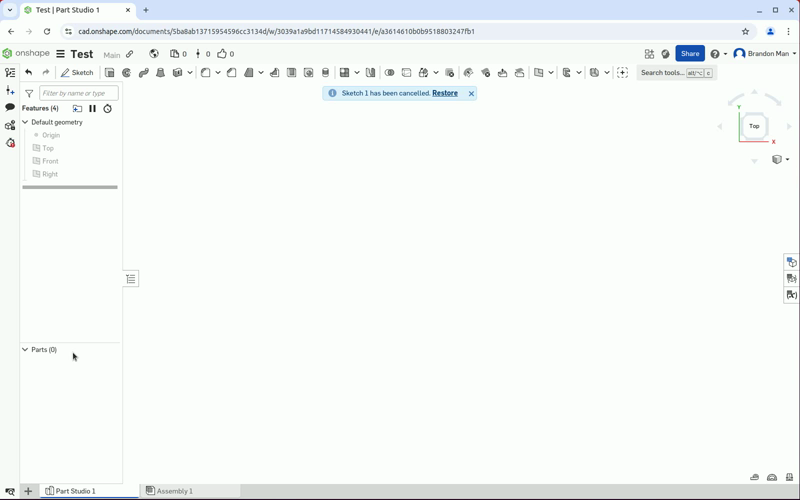
key(up)
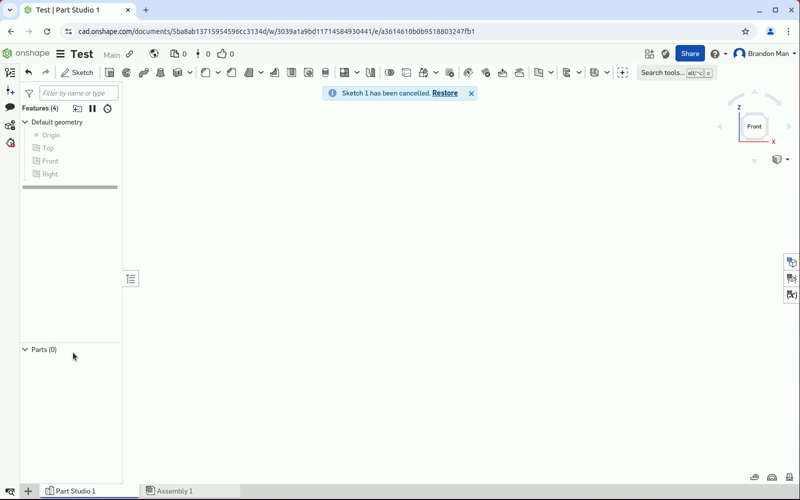
key_up(shift)
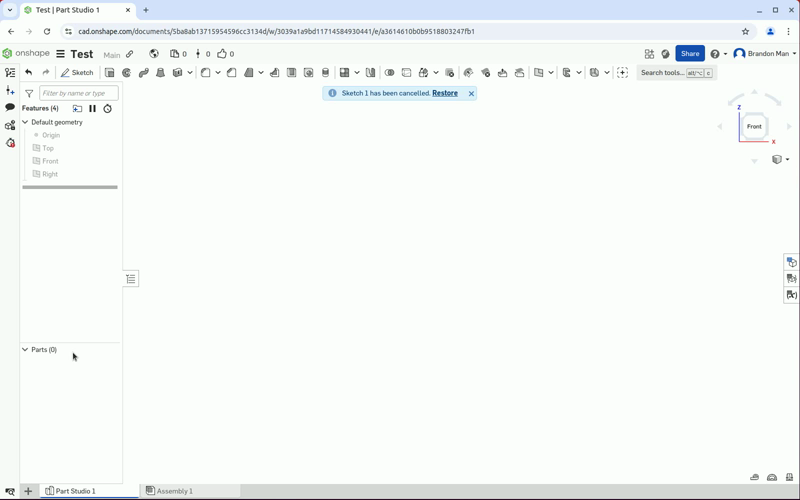
mouse_move(73, 352)
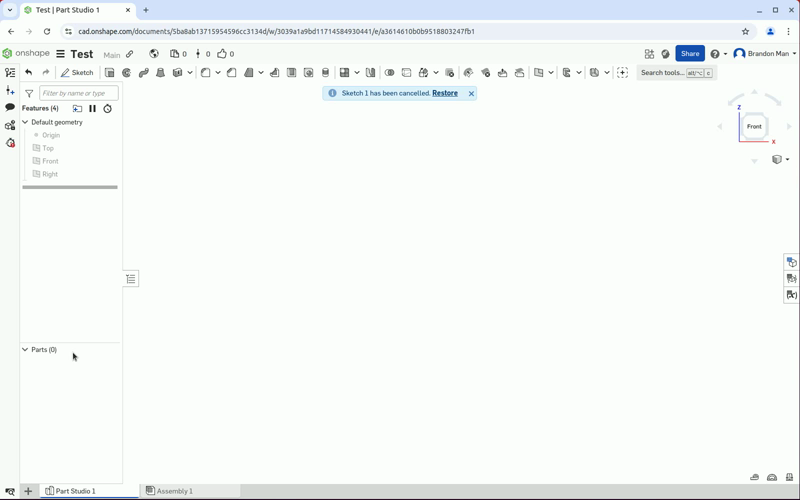
key(shift+y)
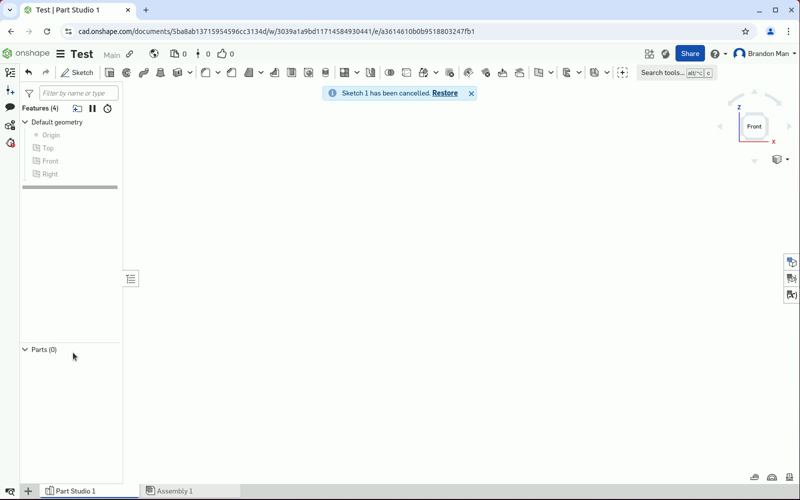
key(shift+s)
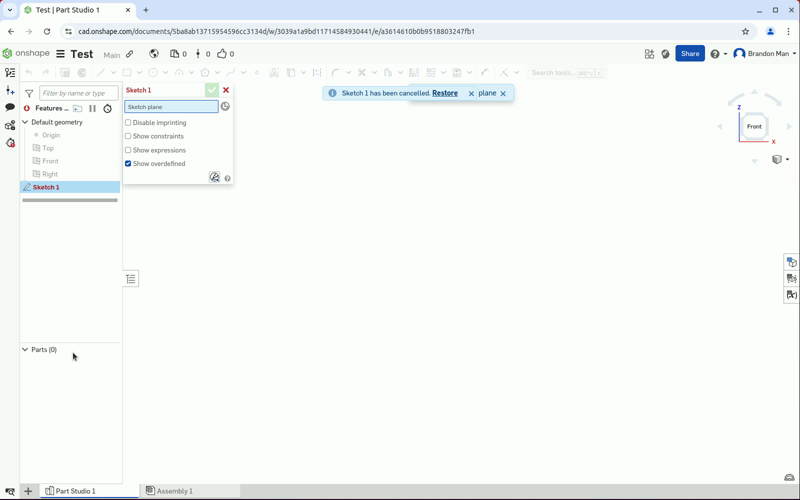
mouse_move(73, 163)
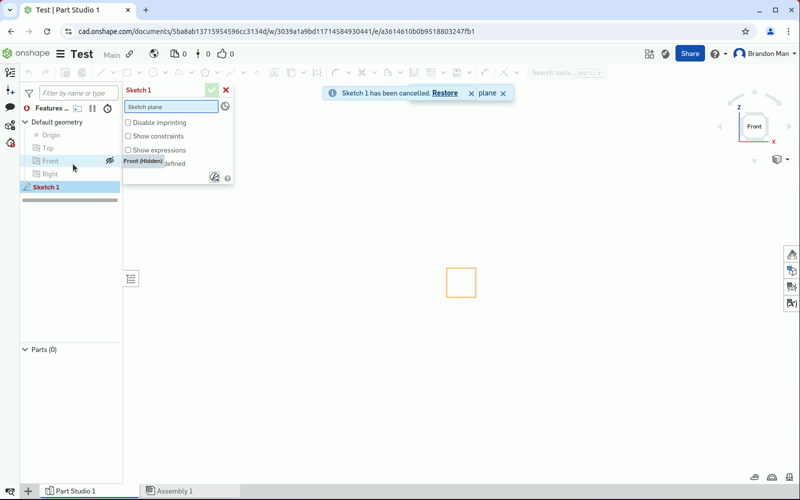
click(73, 163)
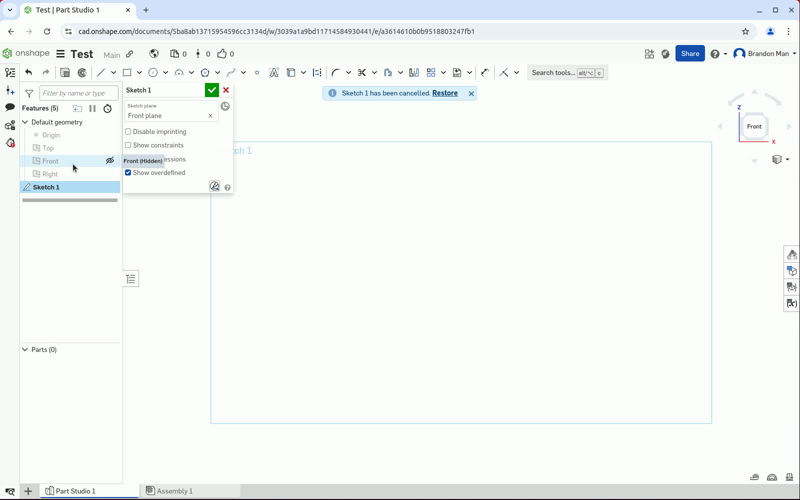
mouse_move(73, 352)
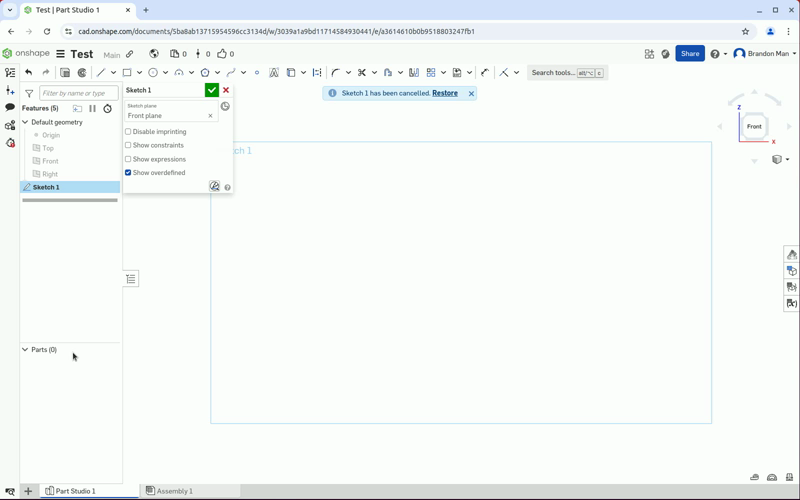
key(y)
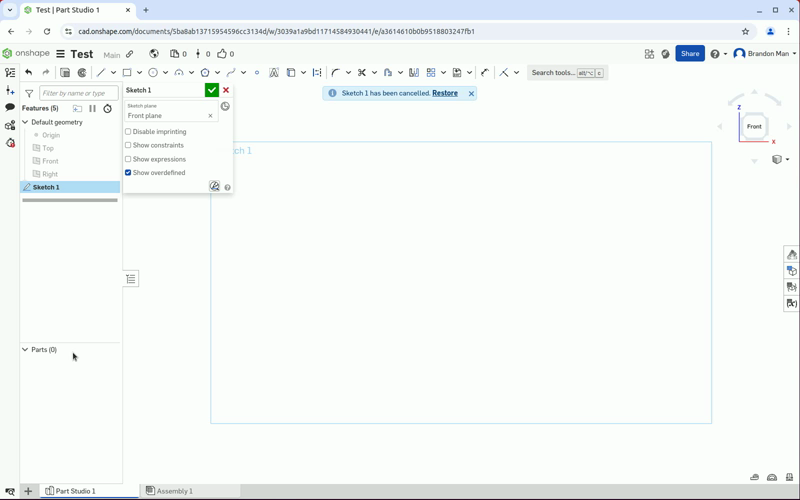
key(l)
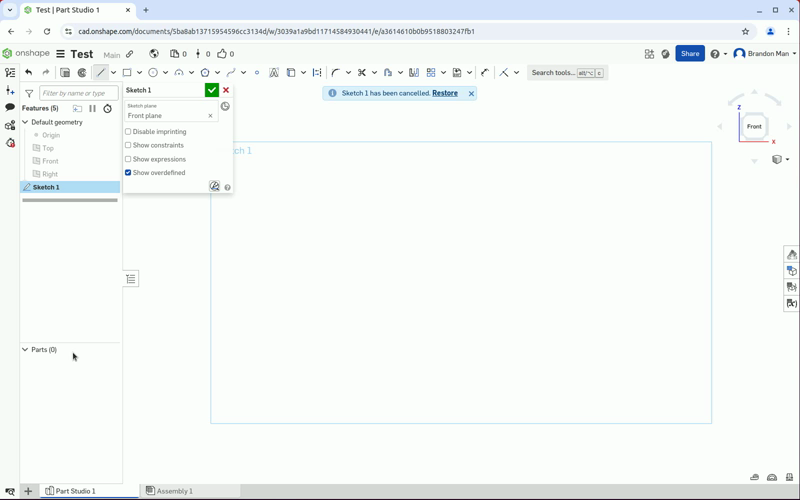
key_down(shift)
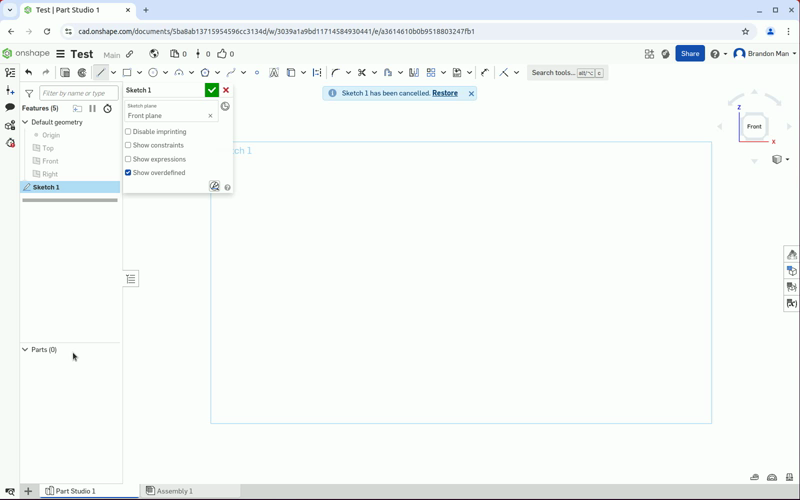
mouse_move(460, 282)
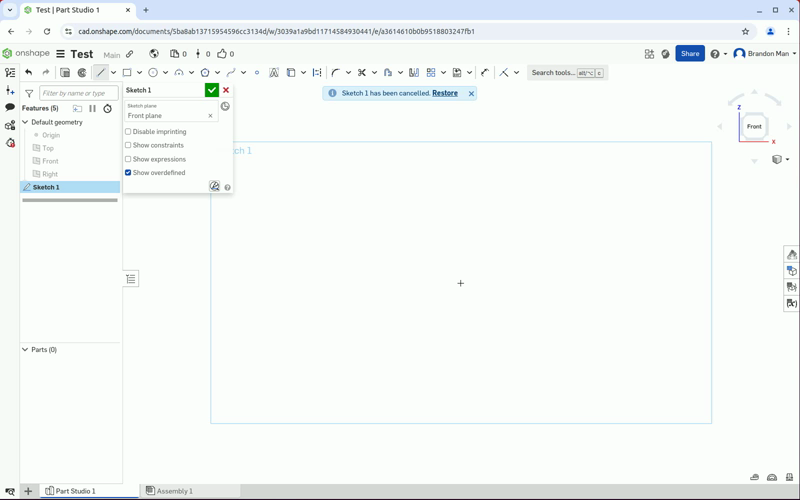
click(460, 282)
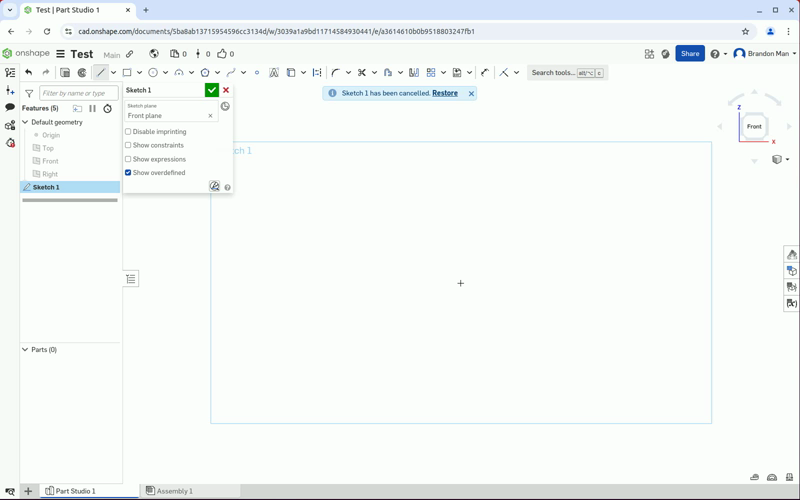
key_up(shift)
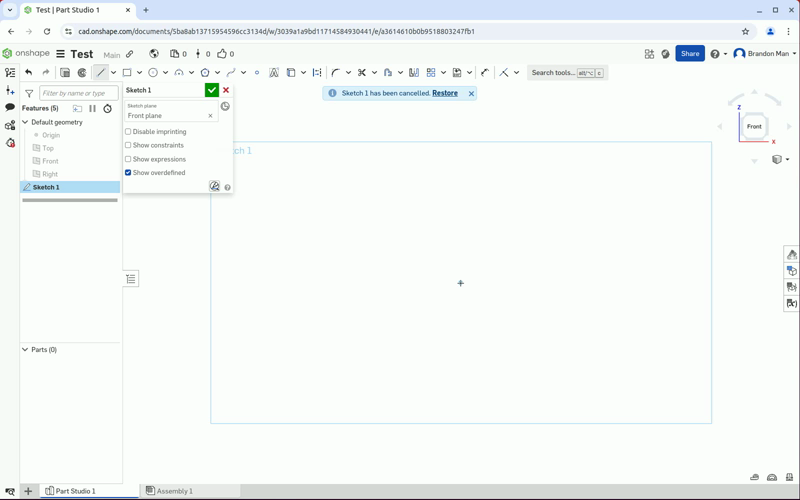
key_down(shift)
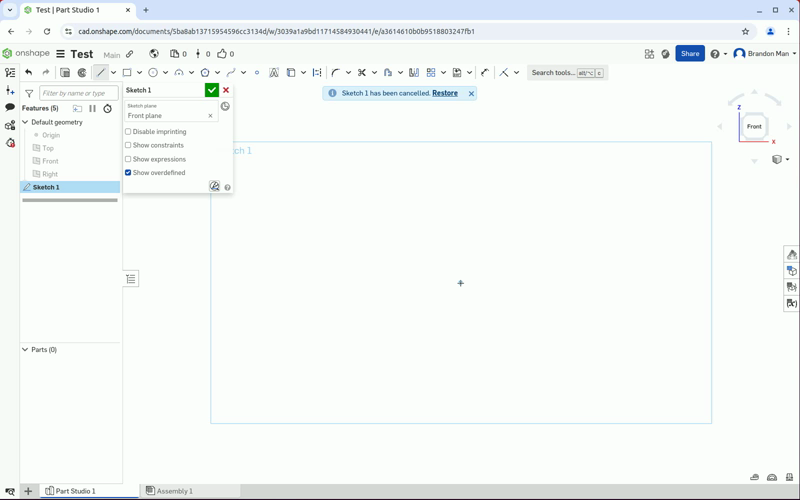
mouse_move(553, 282)
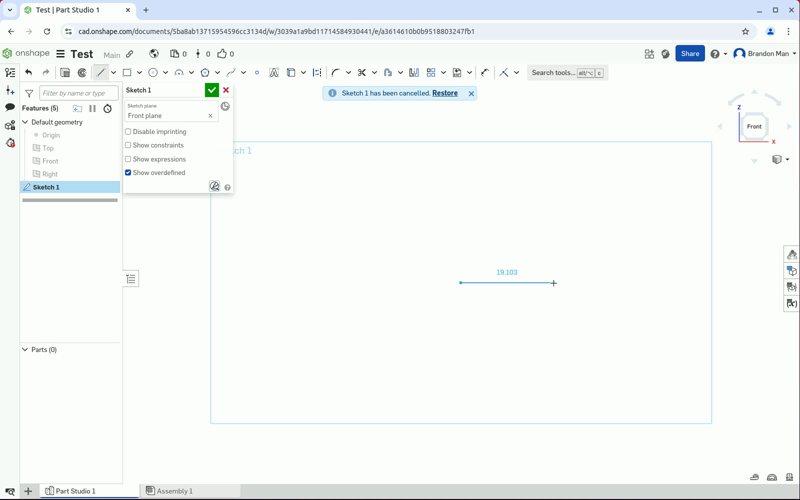
click(553, 282)
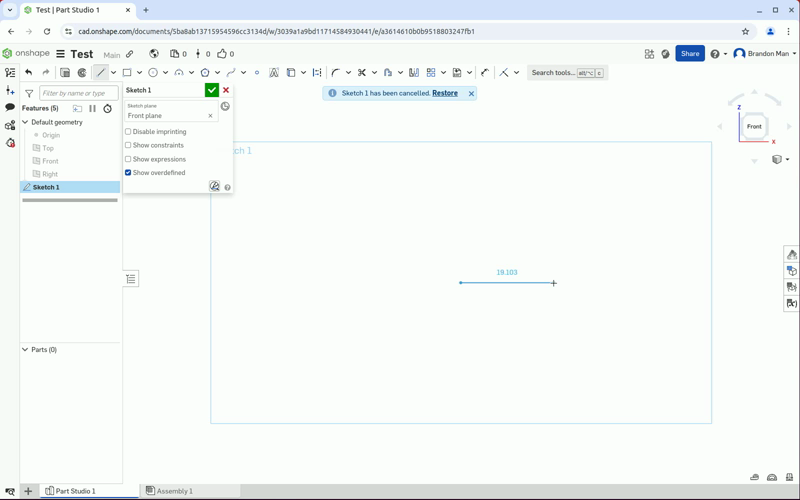
key_up(shift)
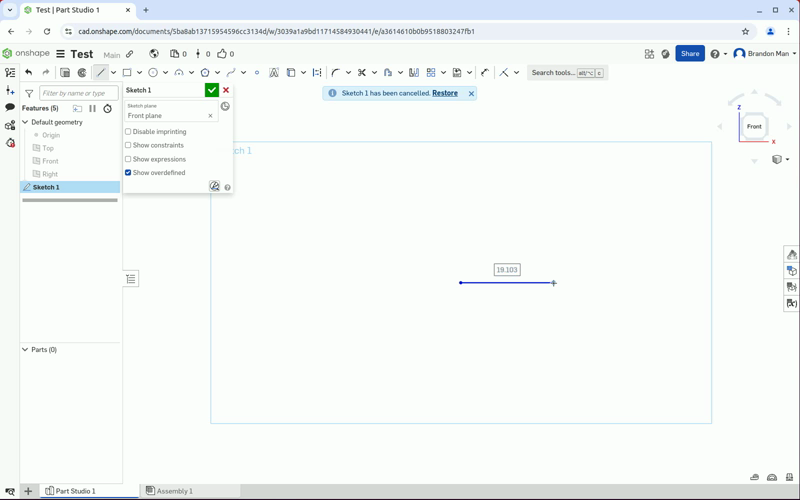
key_down(shift)
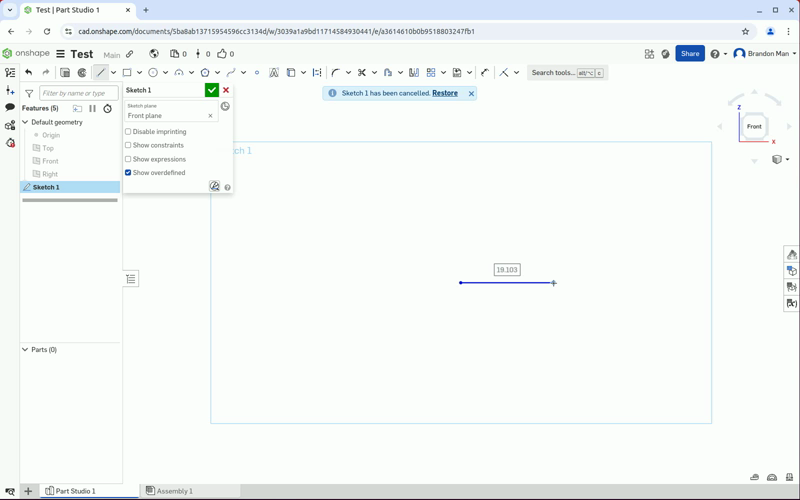
mouse_move(583, 282)
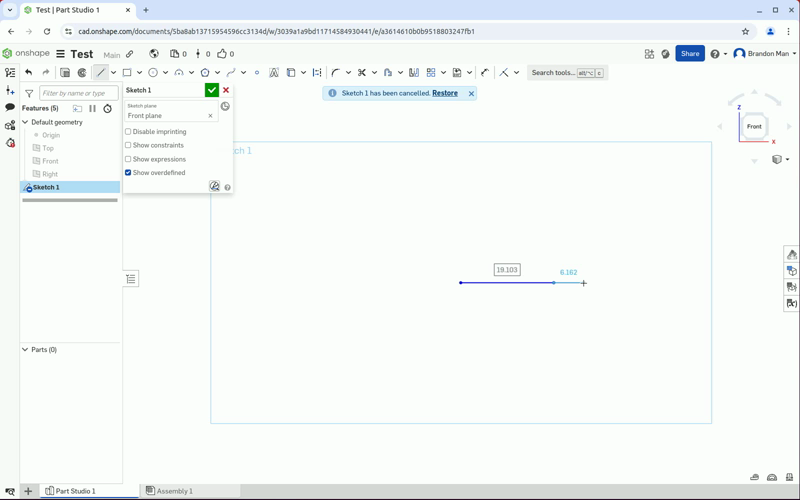
mouse_move(553, 245)
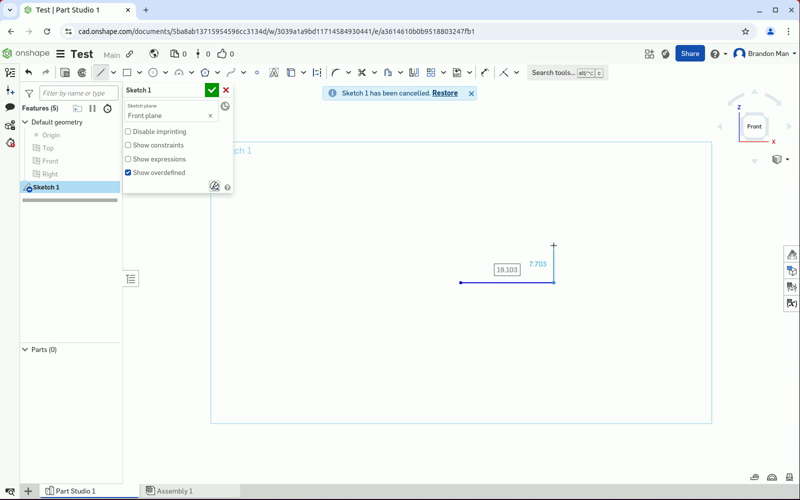
click(553, 245)
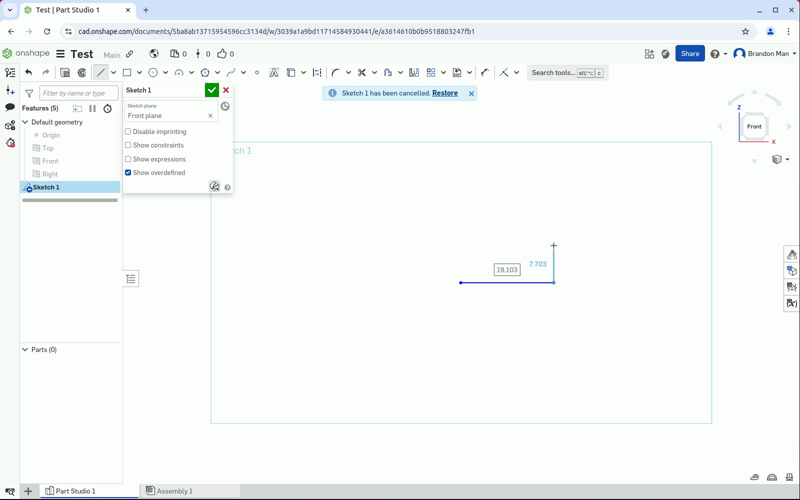
key_up(shift)
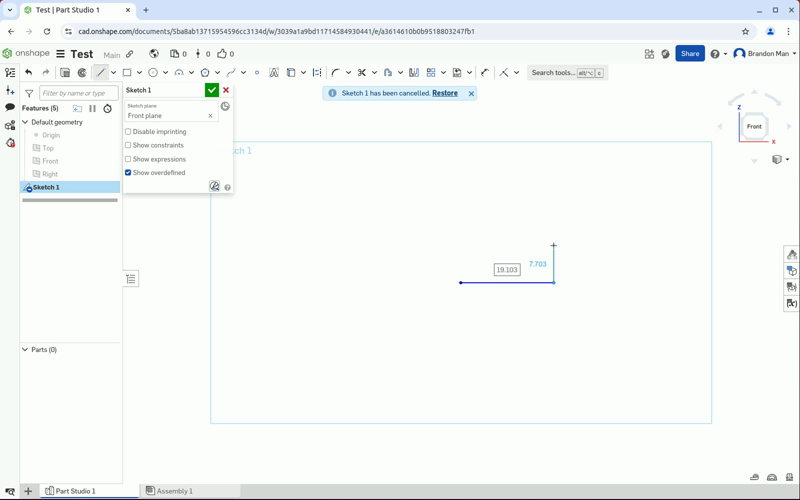
key_down(shift)
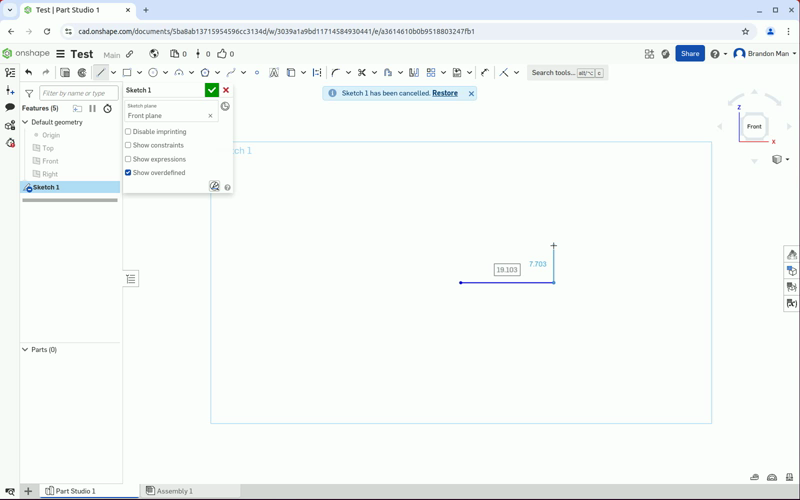
mouse_move(583, 245)
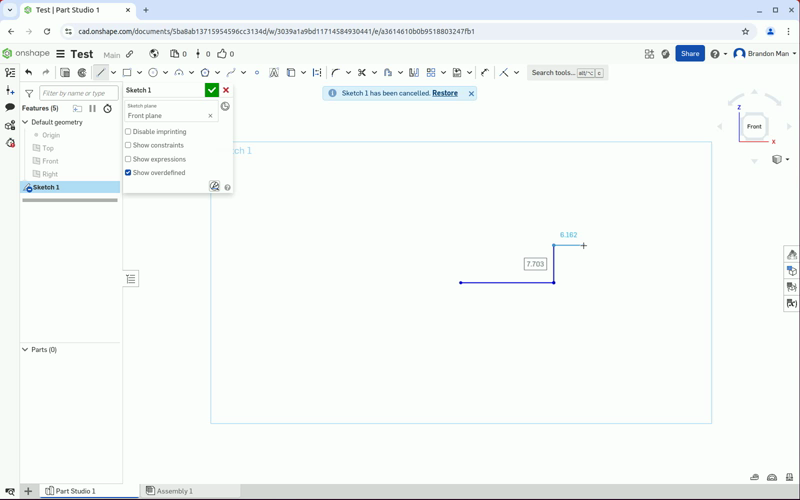
mouse_move(498, 245)
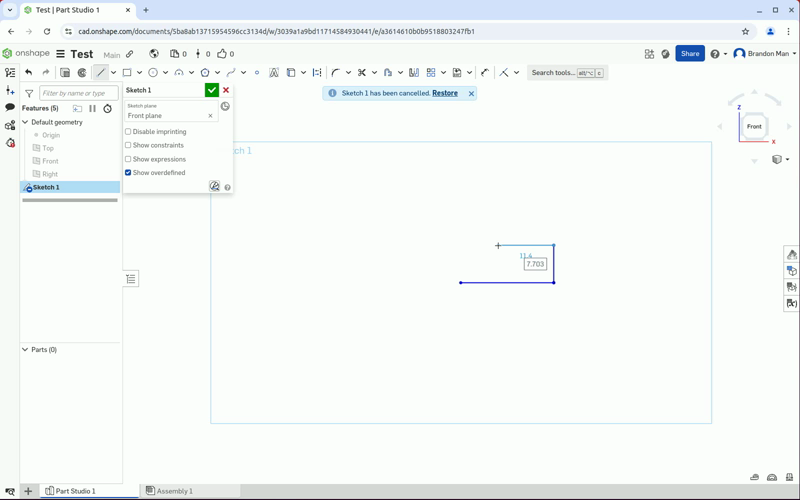
click(498, 245)
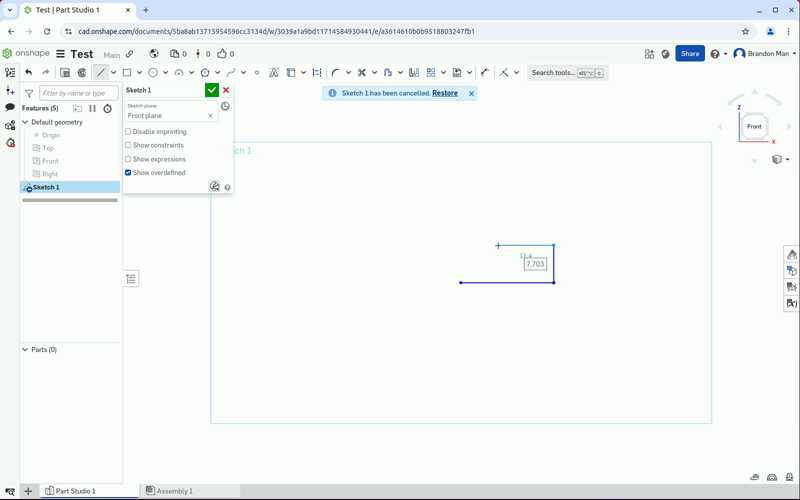
key_up(shift)
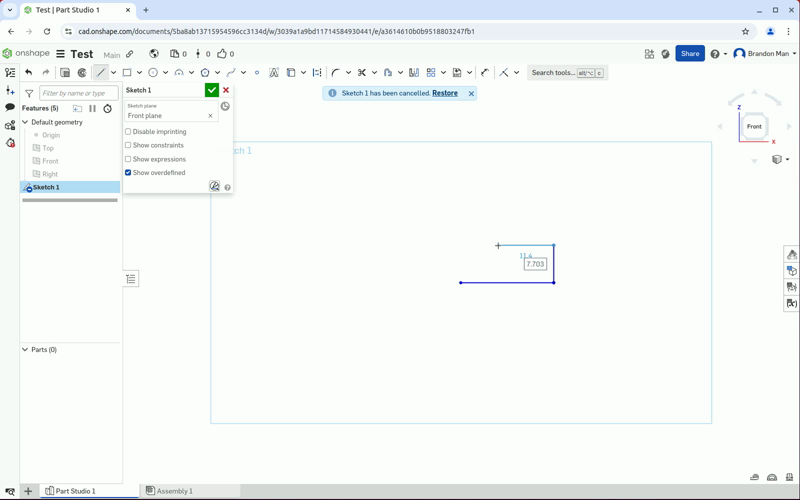
key_down(shift)
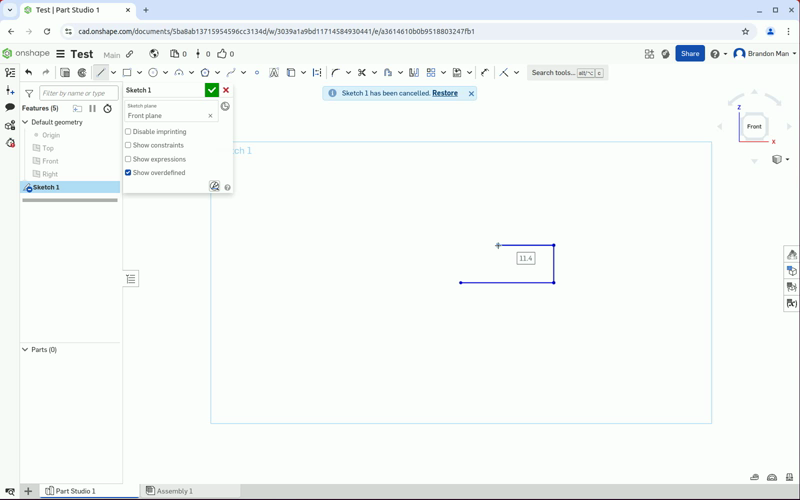
mouse_move(498, 171)
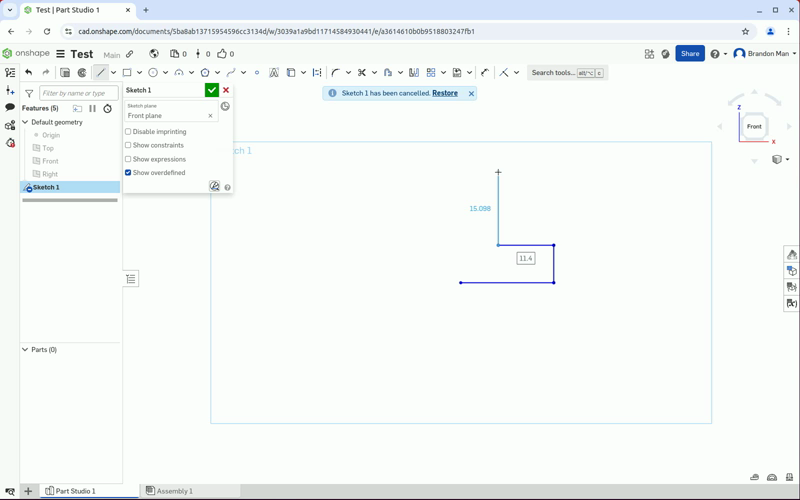
click(498, 171)
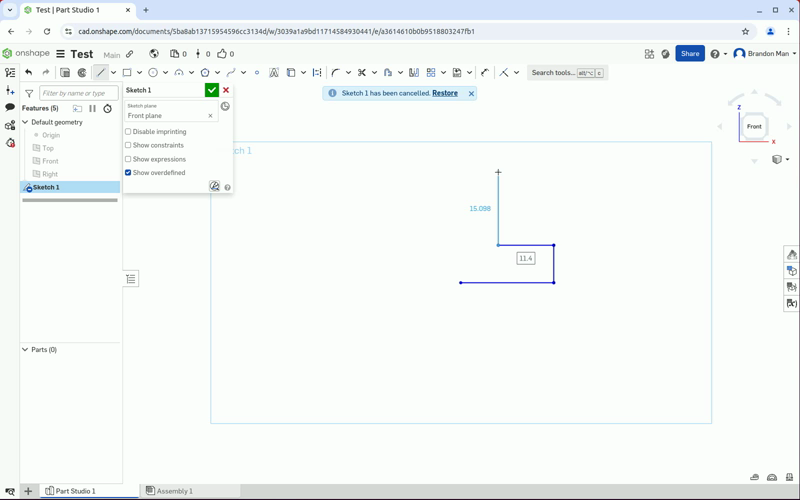
key_up(shift)
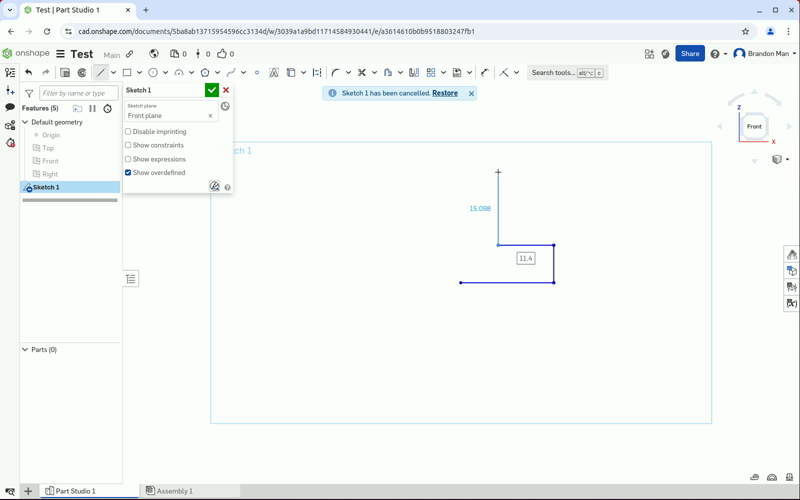
key_down(shift)
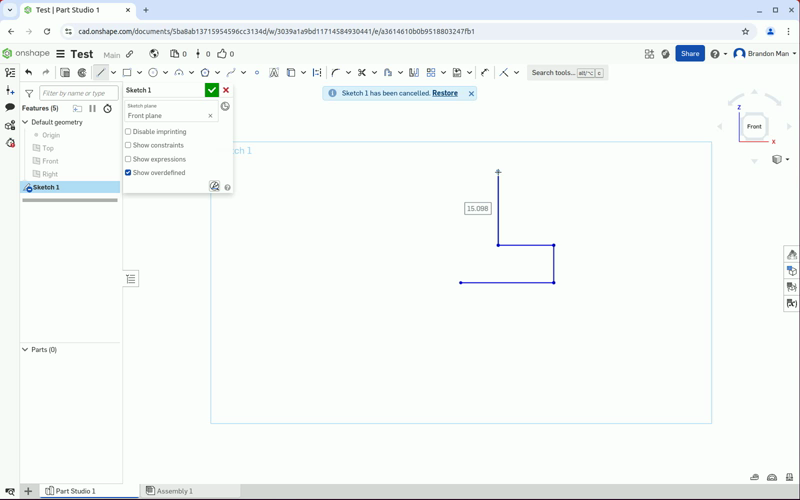
mouse_move(528, 171)
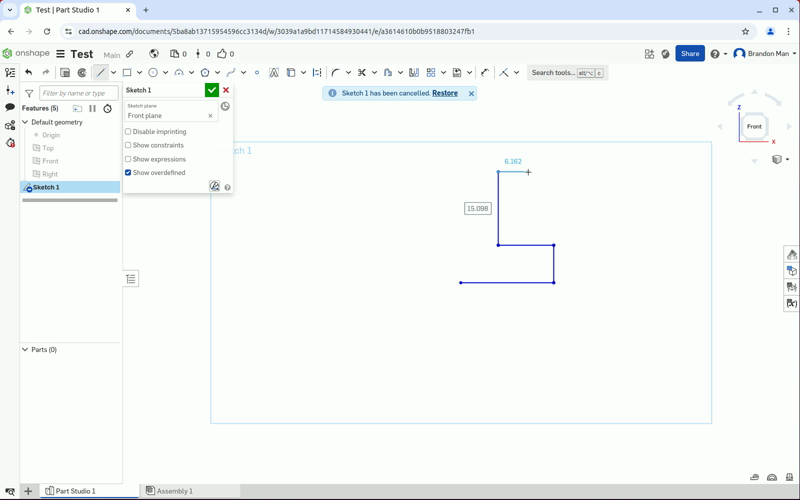
mouse_move(460, 171)
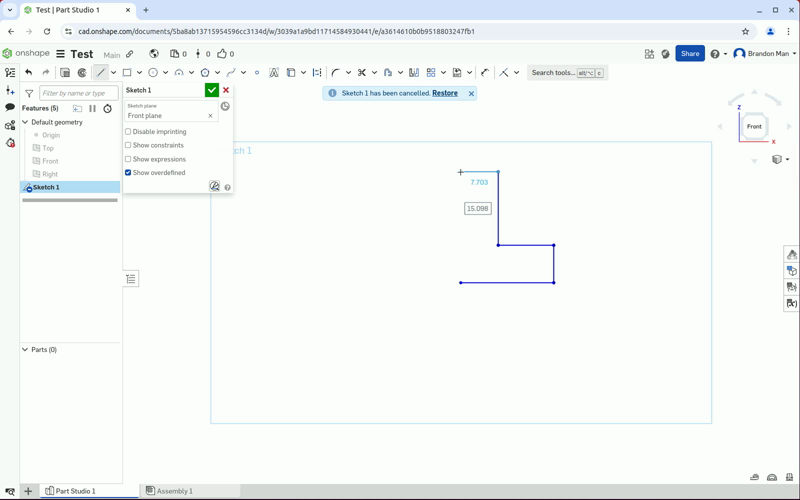
click(460, 171)
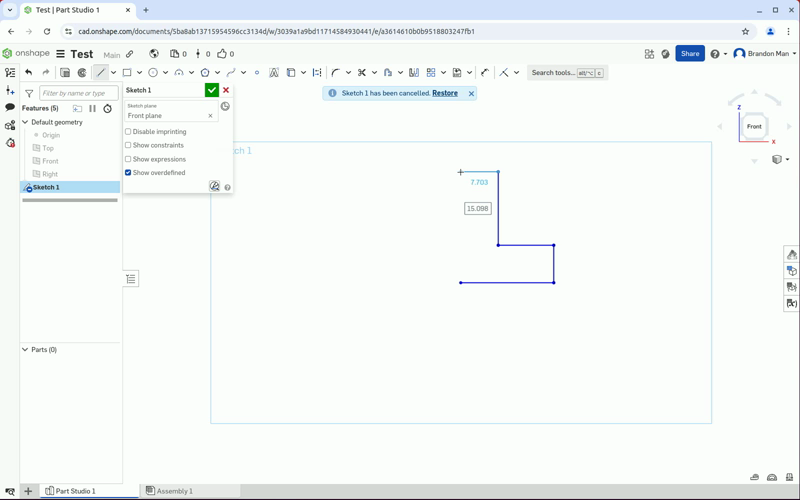
key_up(shift)
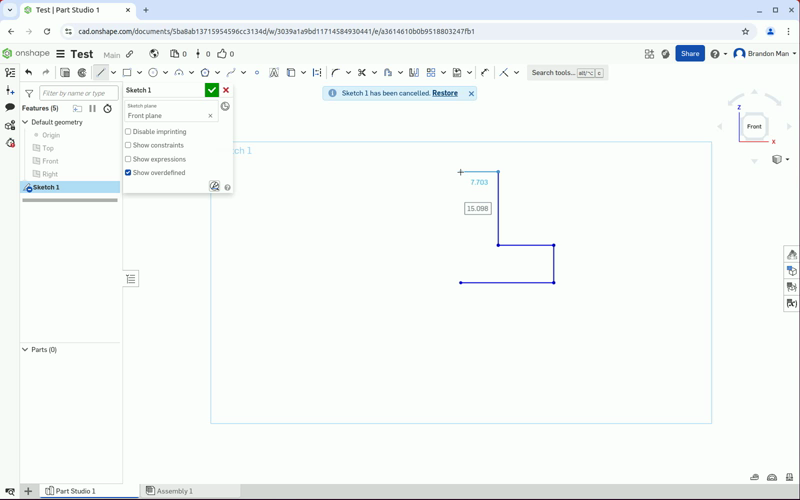
key_down(shift)
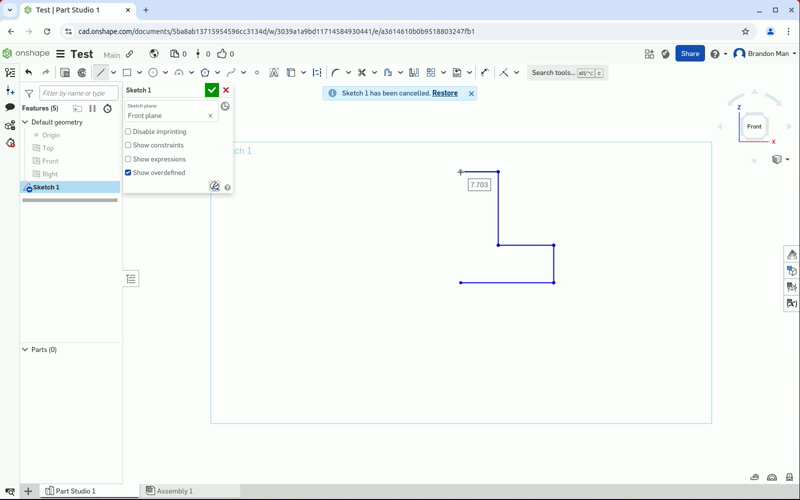
mouse_move(460, 282)
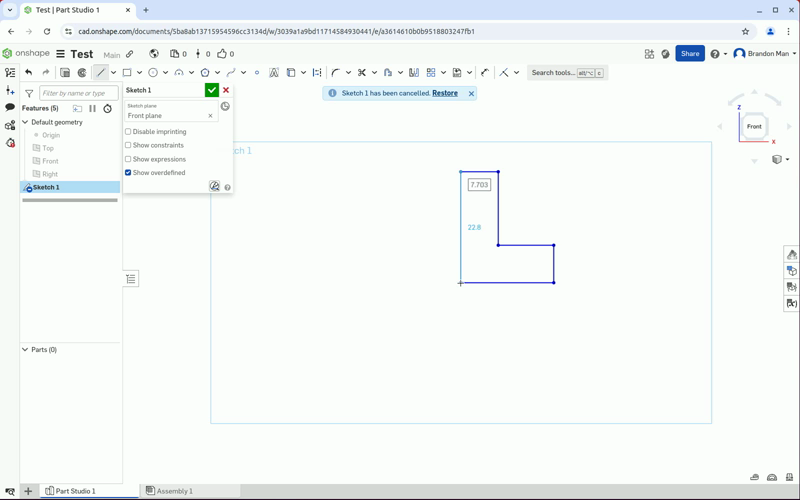
key_up(shift)
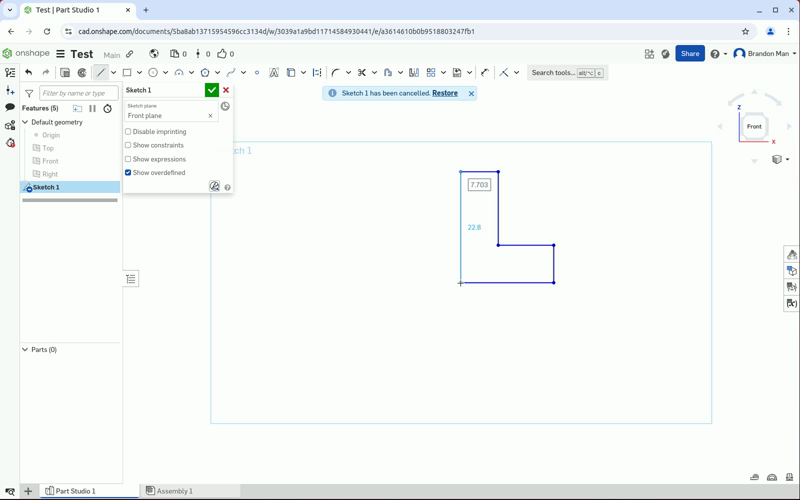
click(460, 282)
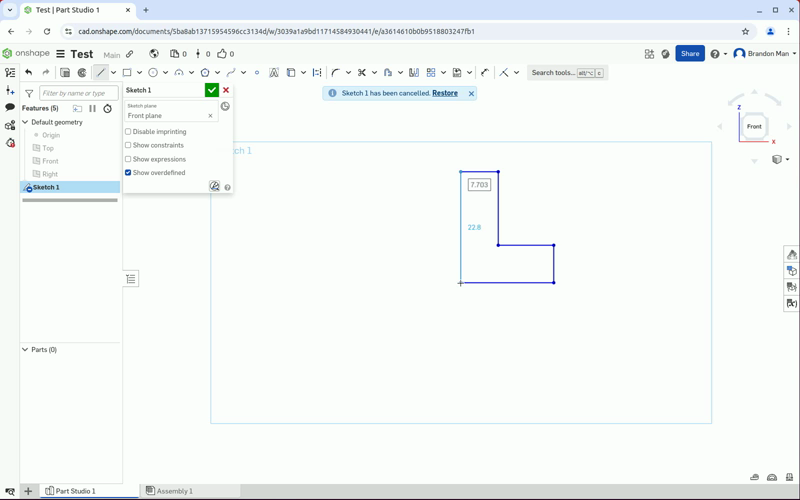
key(esc)
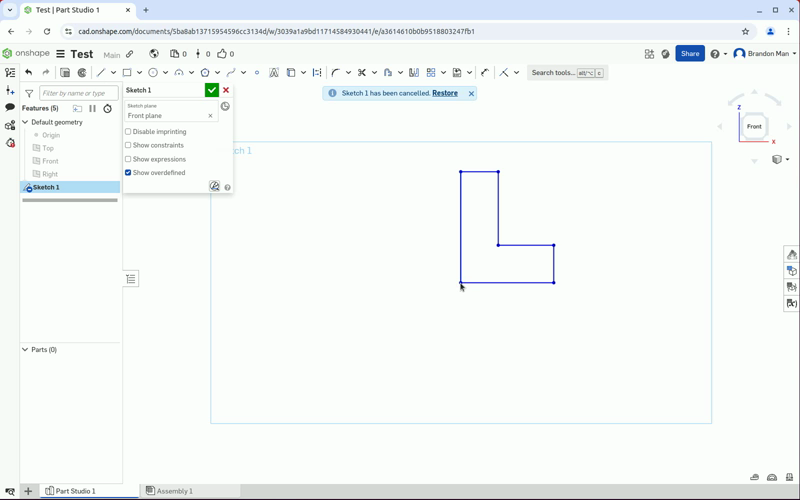
mouse_move(490, 223)
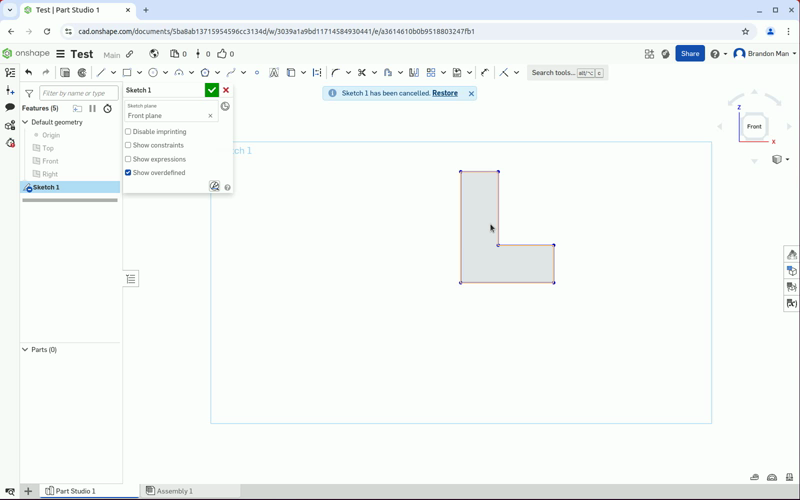
click(490, 223)
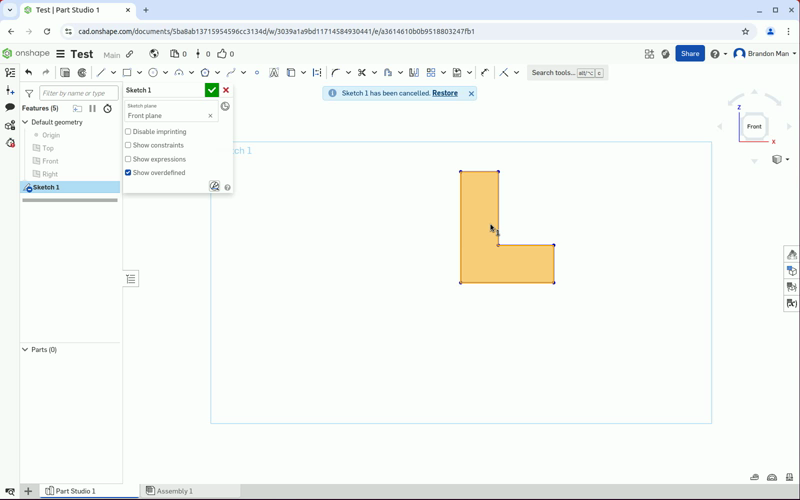
mouse_move(73, 352)
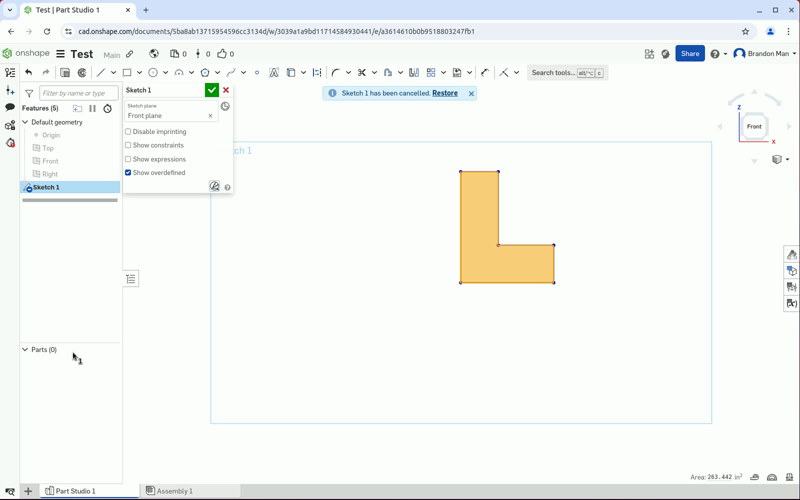
key(shift+y)
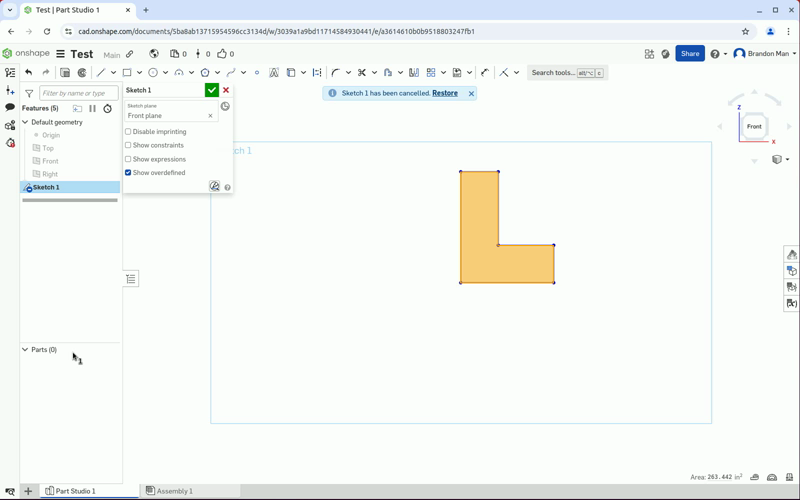
key(shift+e)
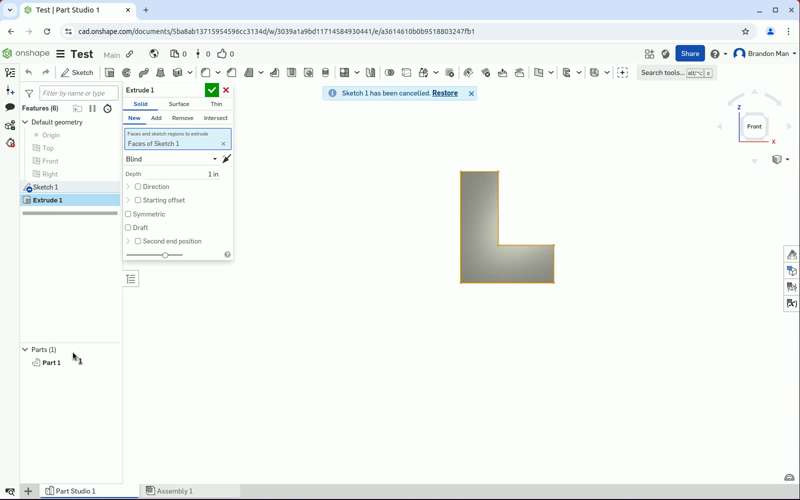
mouse_move(143, 106)
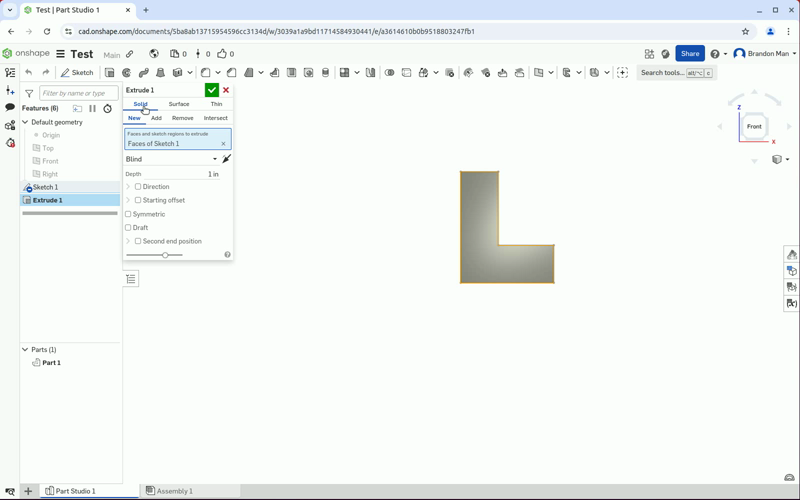
click(143, 106)
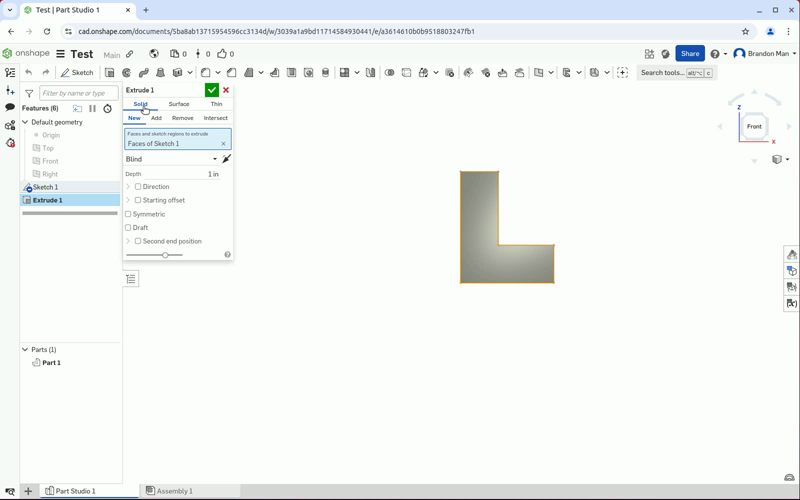
mouse_move(137, 120)
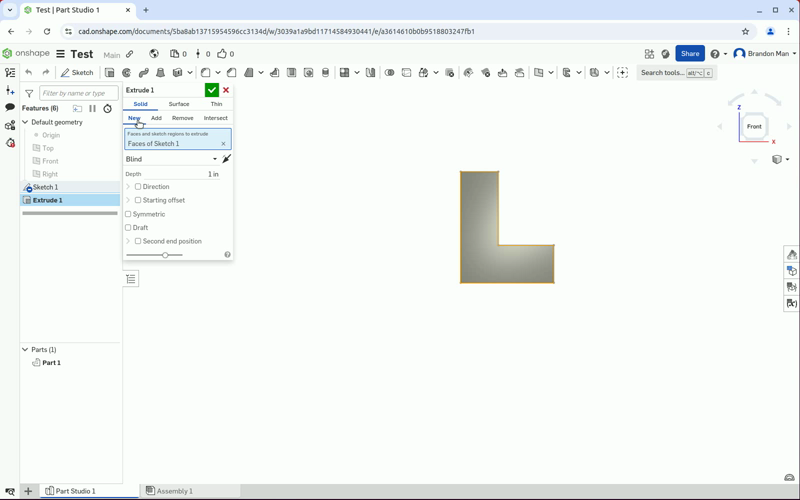
click(137, 120)
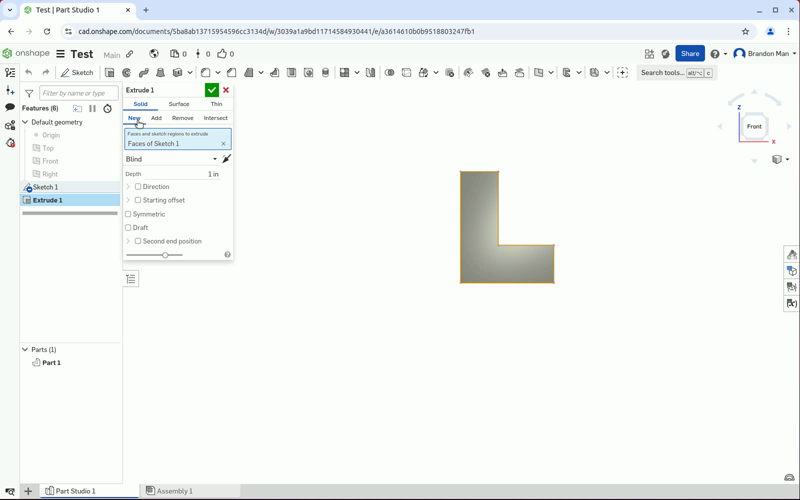
key(tab, 4)
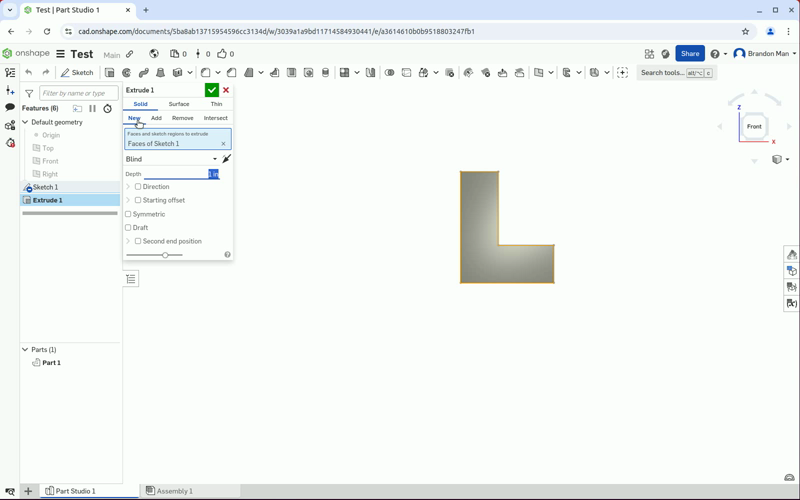
text(19.257)
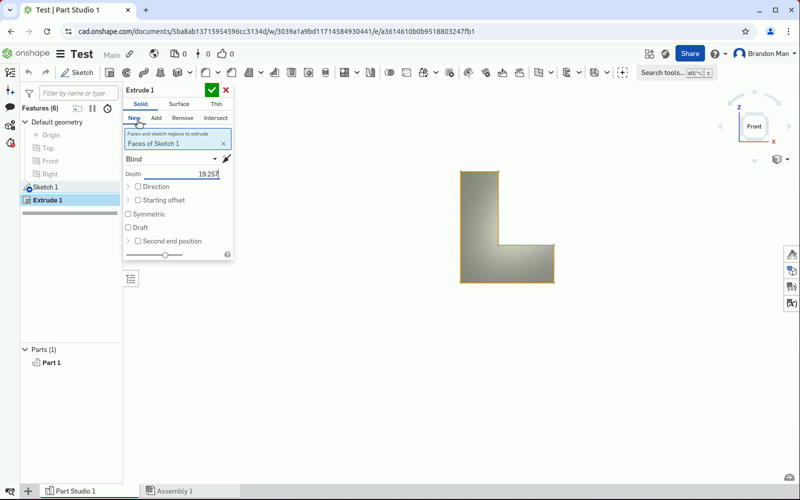
key(enter)
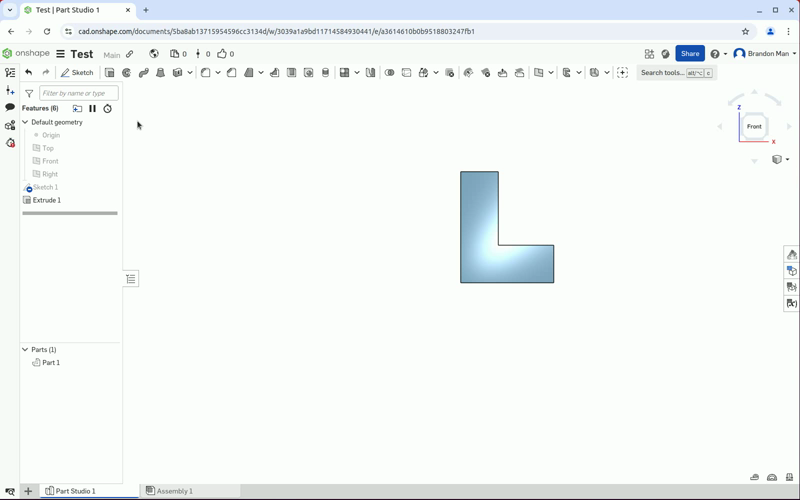
key(shift+h)
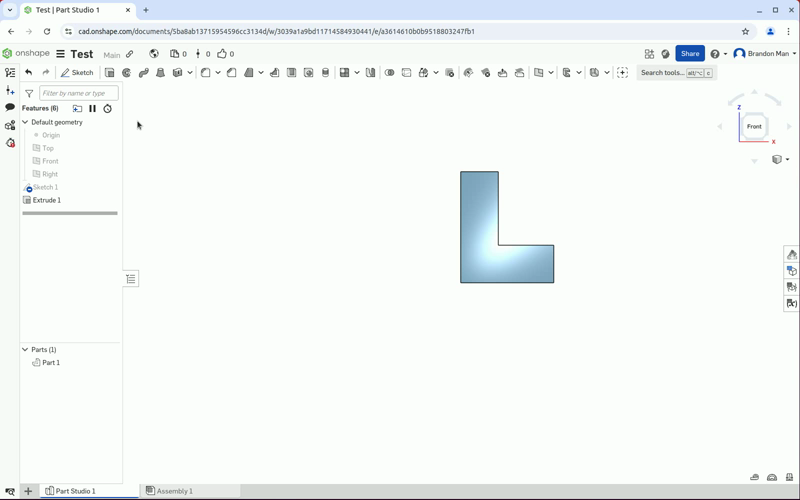
key(shift+h)
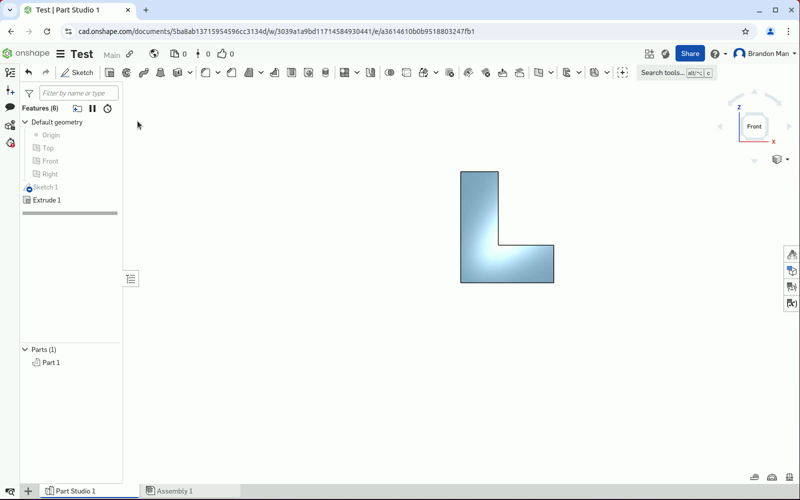
mouse_move(73, 189)
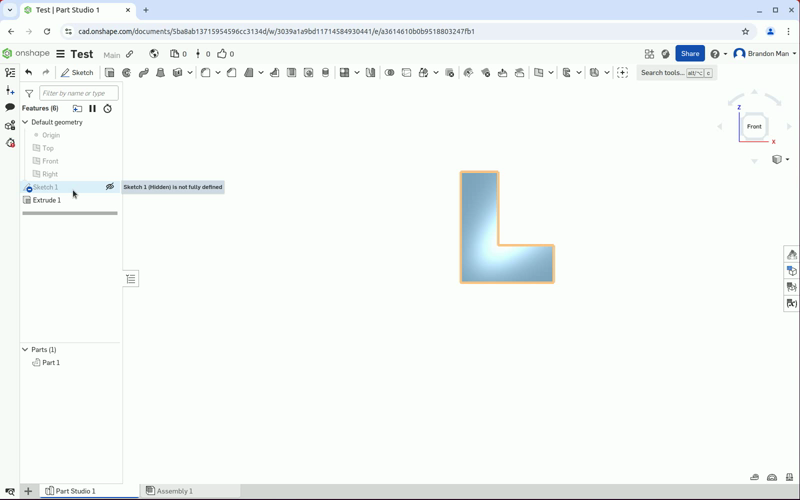
click(73, 189)
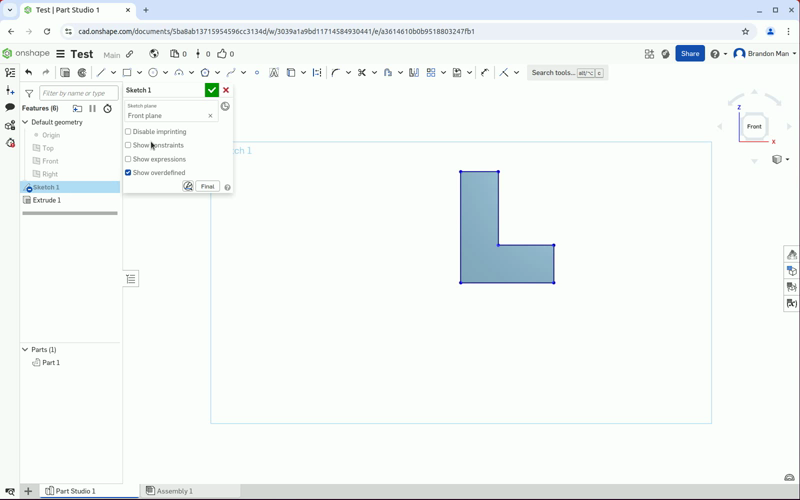
mouse_move(229, 92)
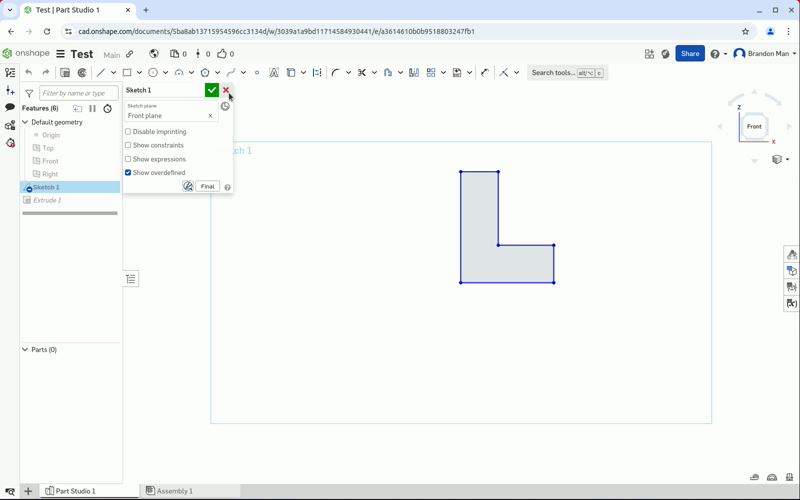
click(229, 92)
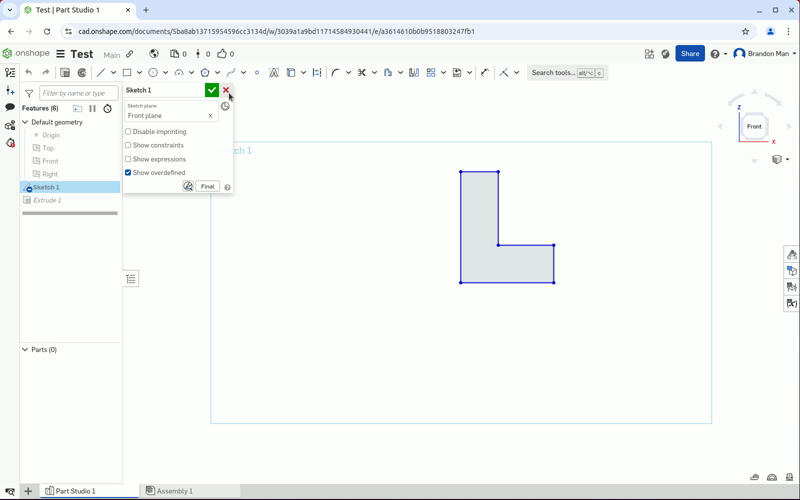
key(shift+s)
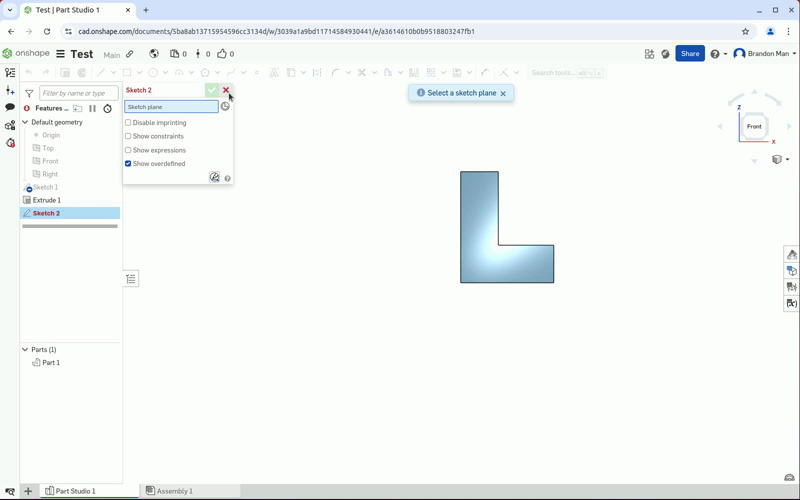
mouse_move(73, 163)
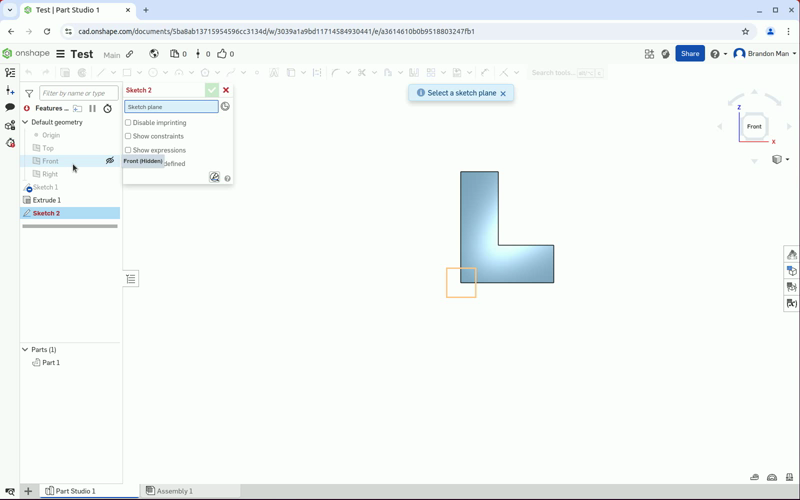
click(73, 163)
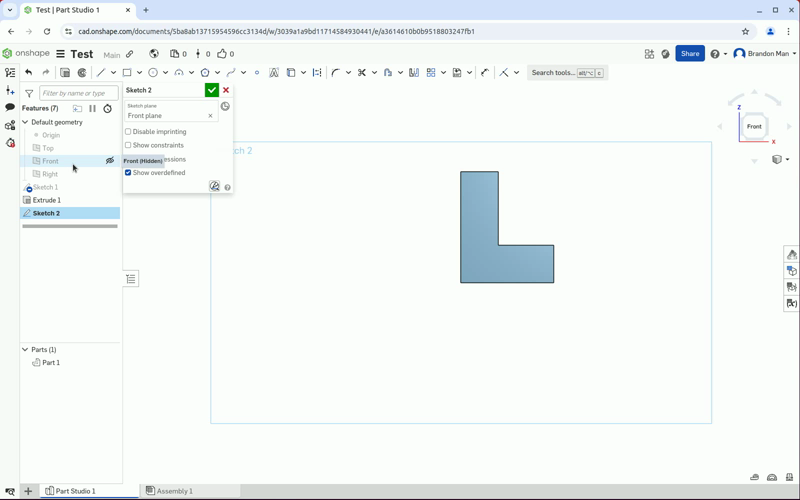
mouse_move(73, 352)
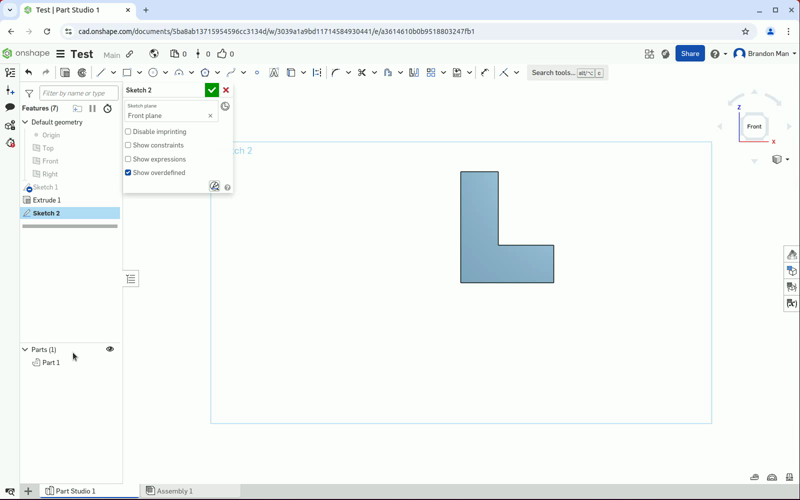
key(y)
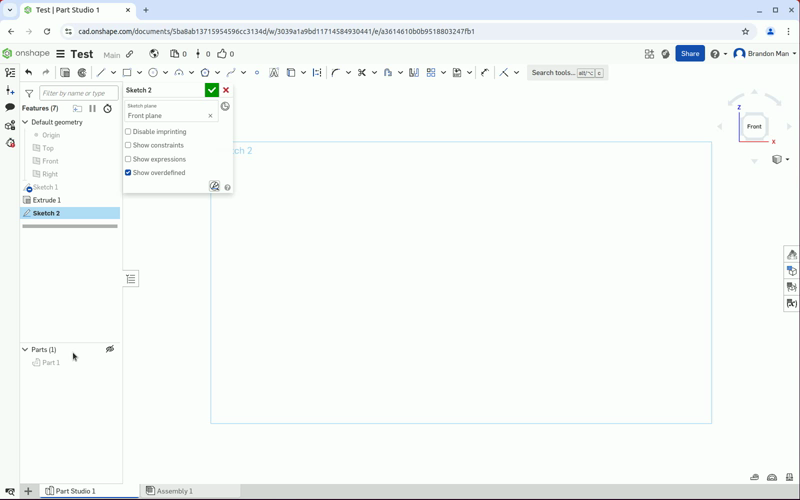
key(l)
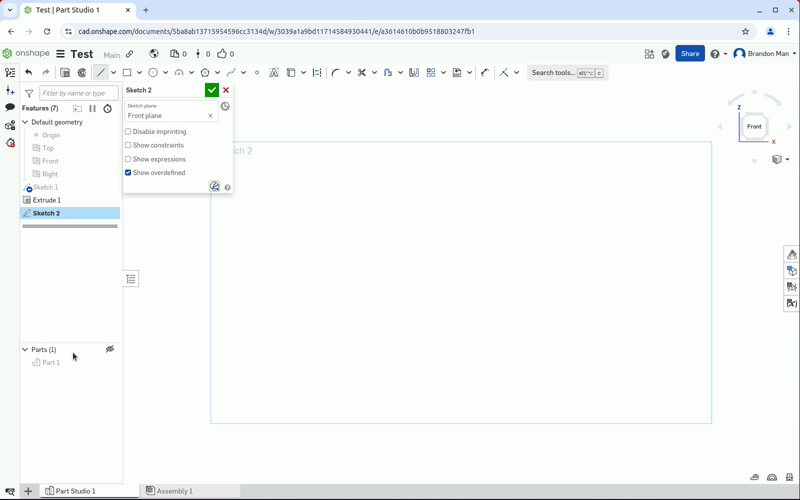
key_down(shift)
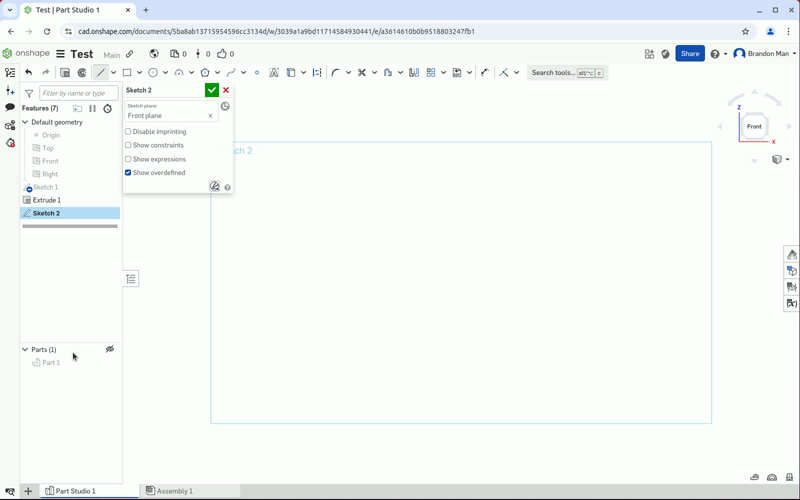
mouse_move(498, 245)
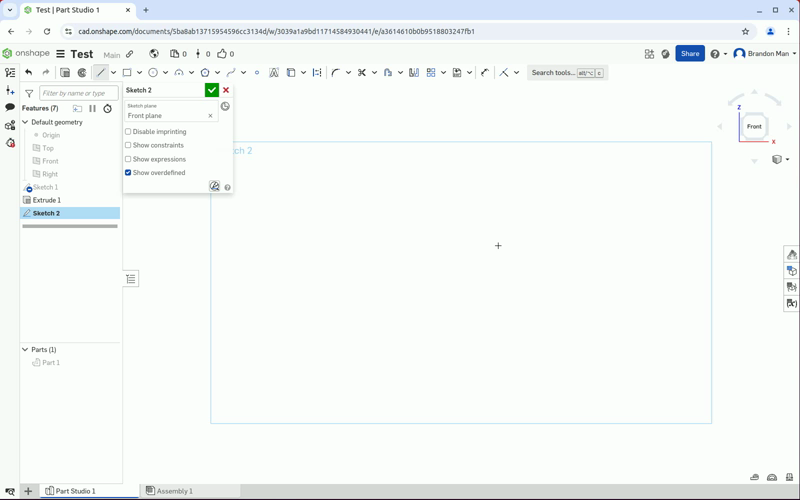
click(498, 245)
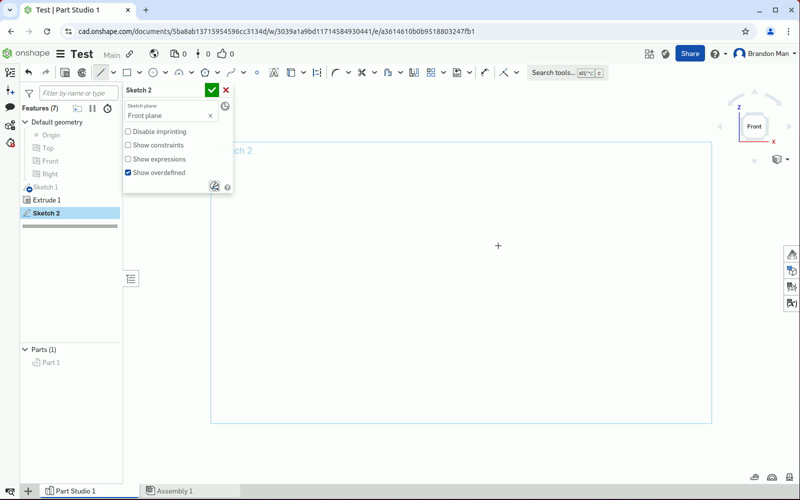
key_up(shift)
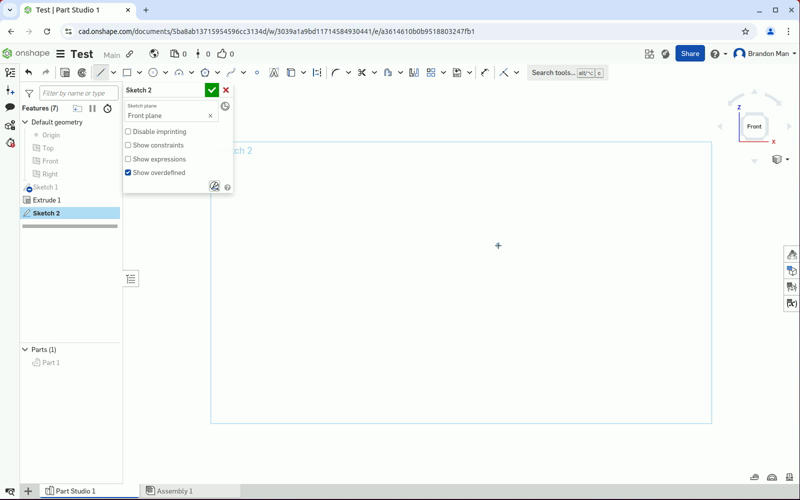
key_down(shift)
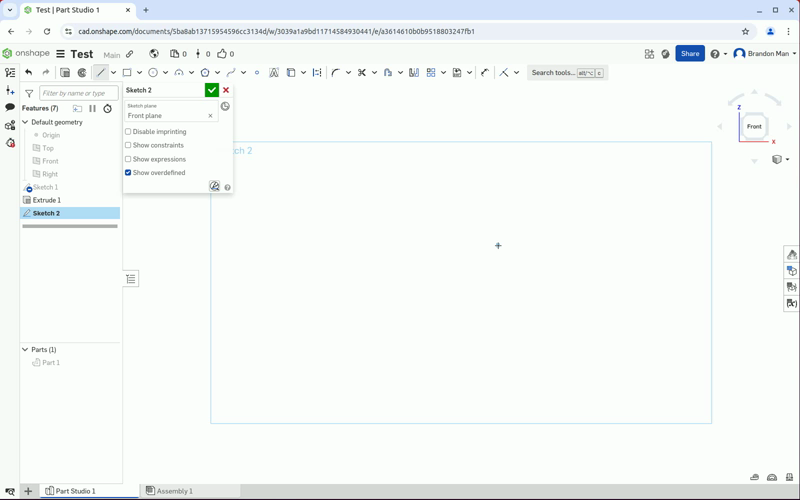
mouse_move(528, 245)
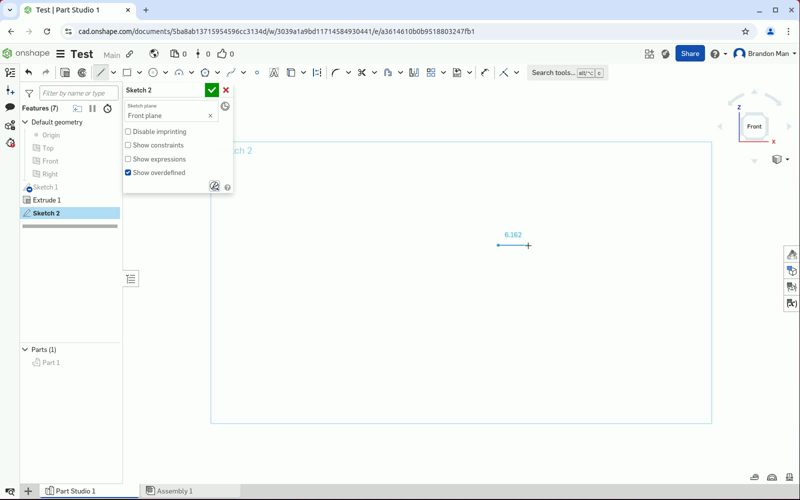
mouse_move(553, 245)
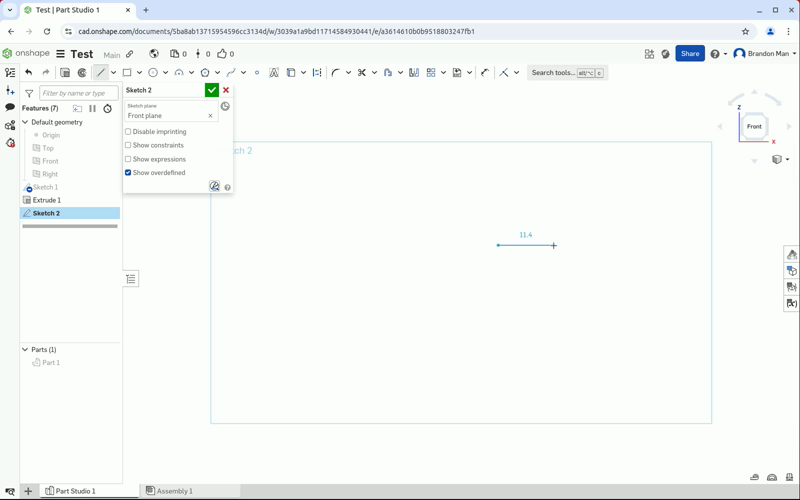
click(553, 245)
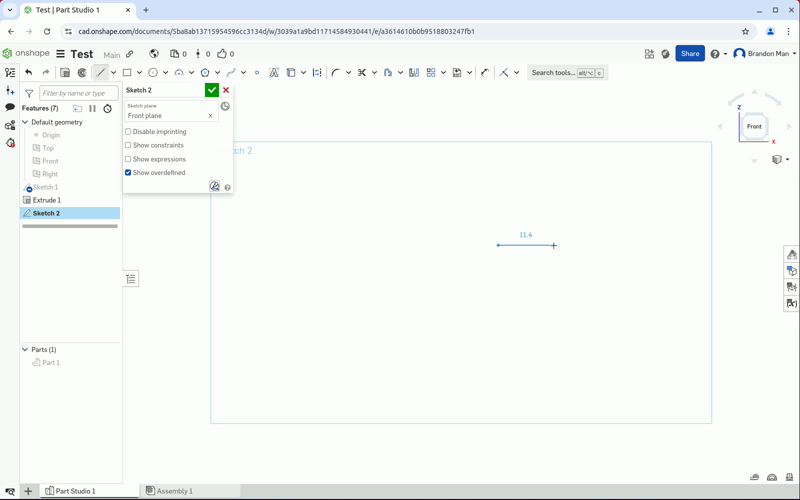
key_up(shift)
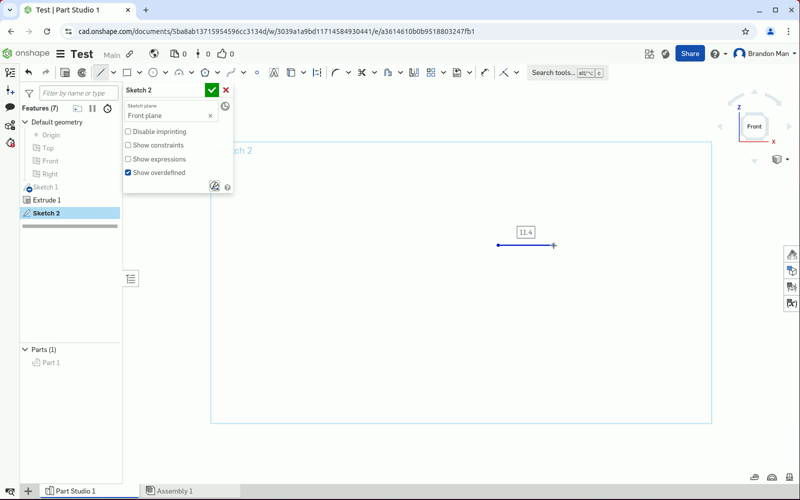
key_down(shift)
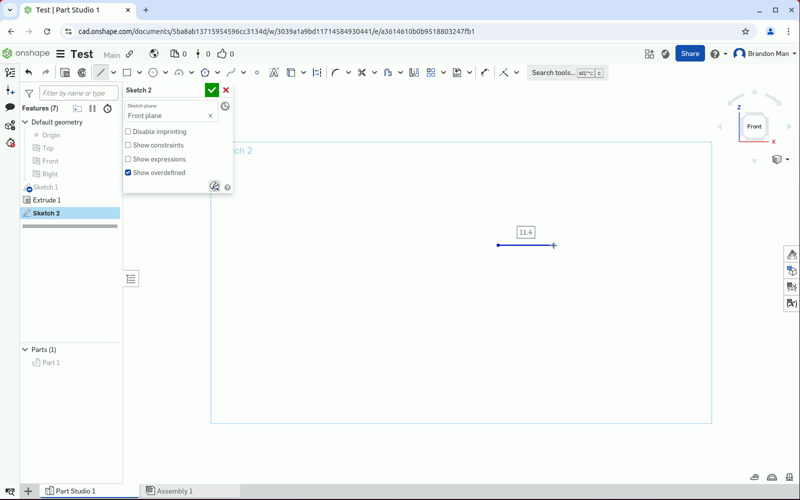
mouse_move(498, 170)
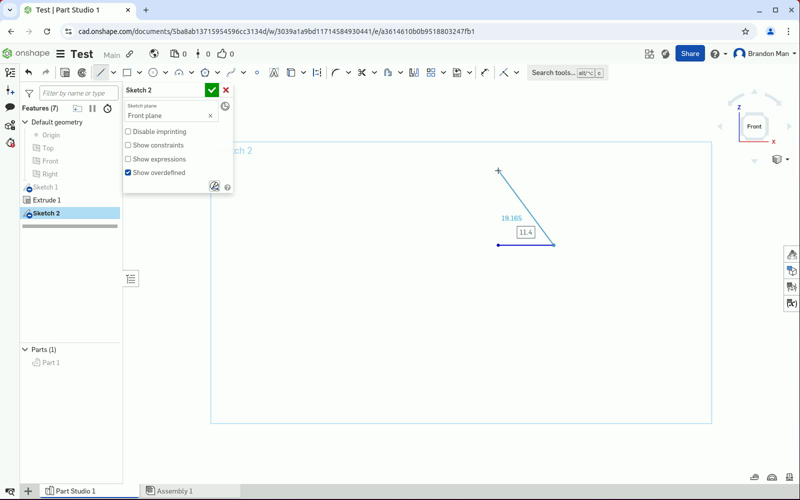
click(498, 170)
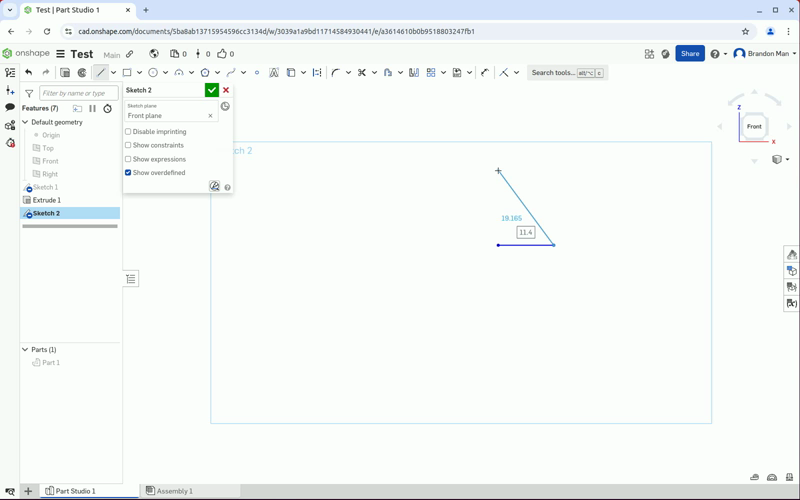
key_up(shift)
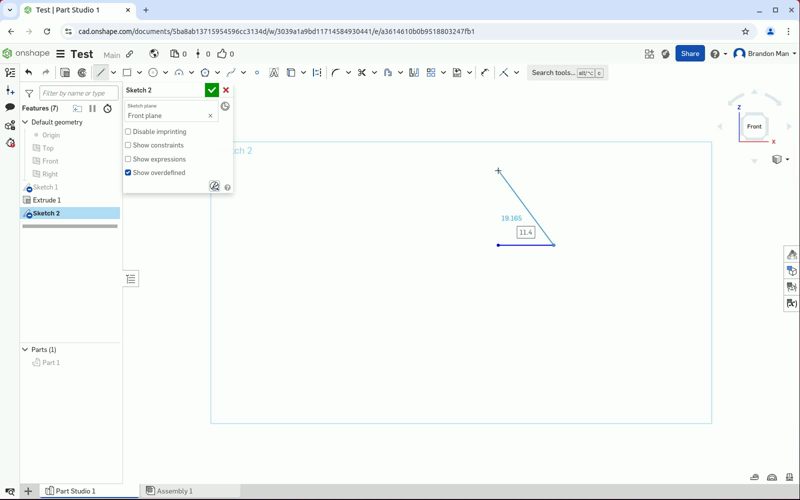
key_down(shift)
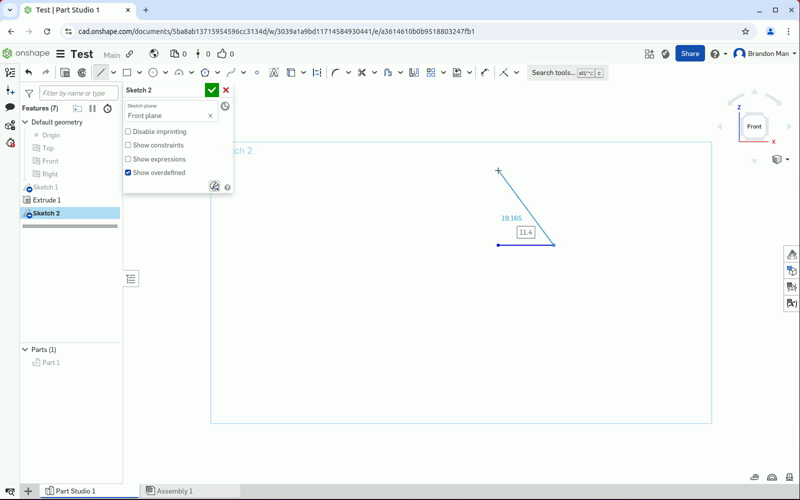
mouse_move(498, 245)
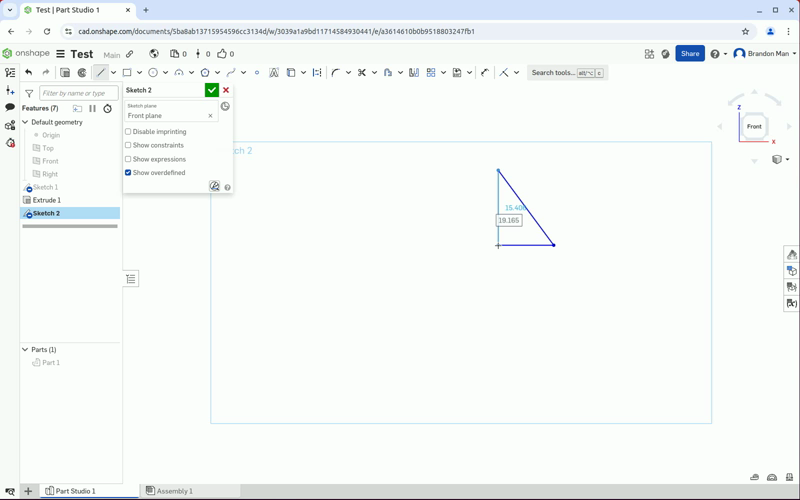
key_up(shift)
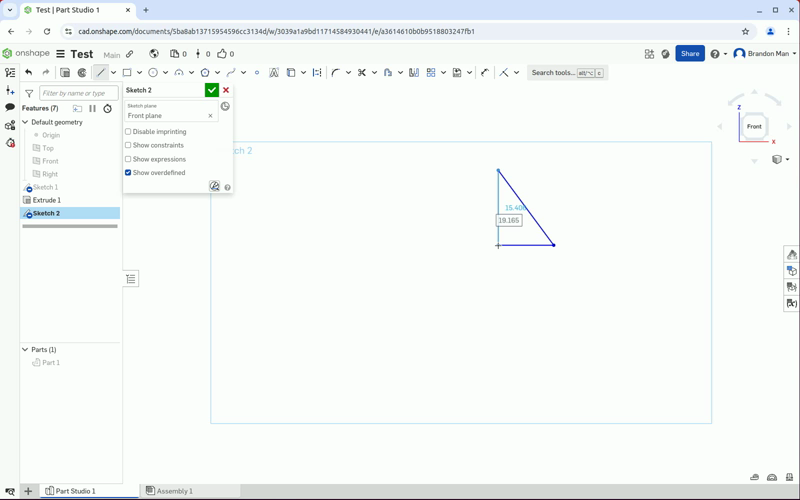
click(498, 245)
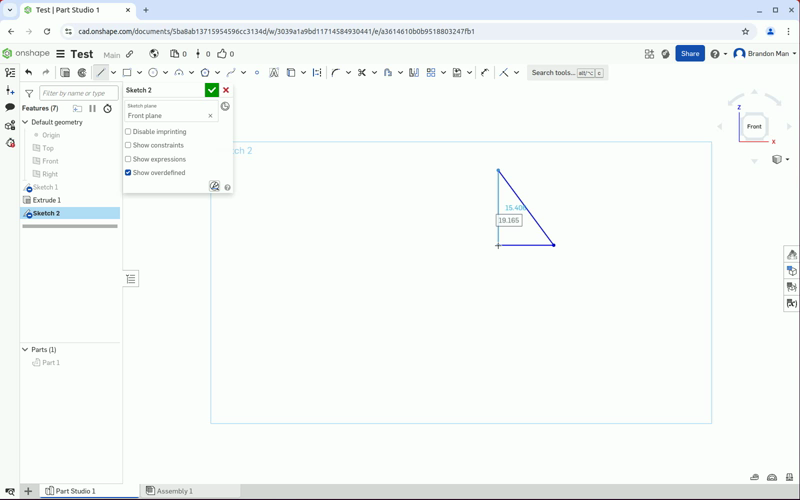
key(esc)
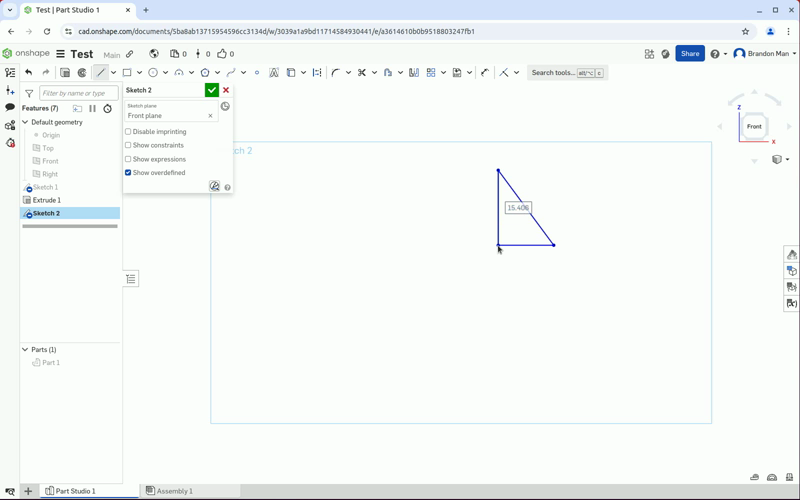
mouse_move(500, 202)
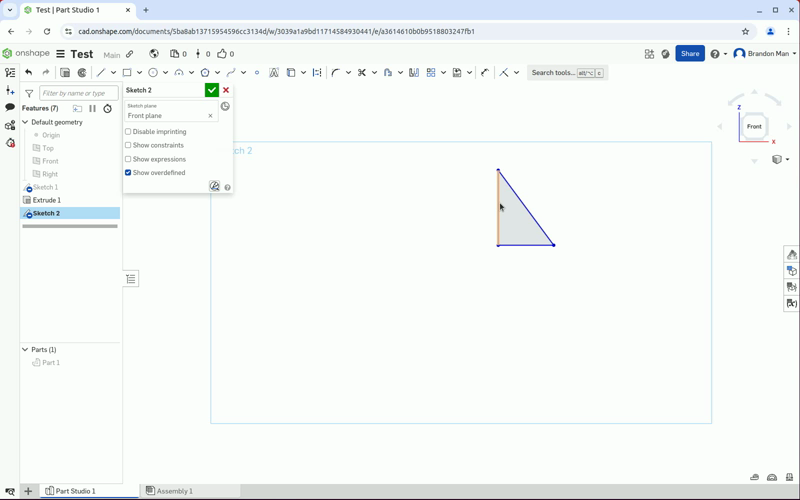
click(500, 202)
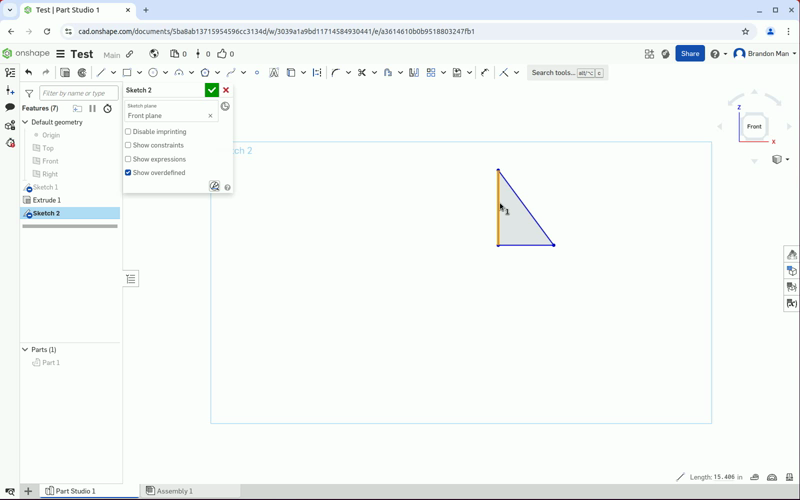
mouse_move(73, 352)
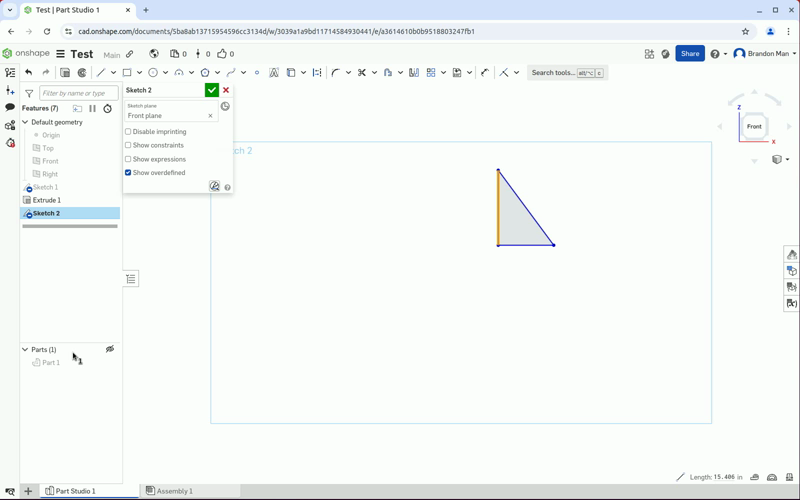
key(shift+y)
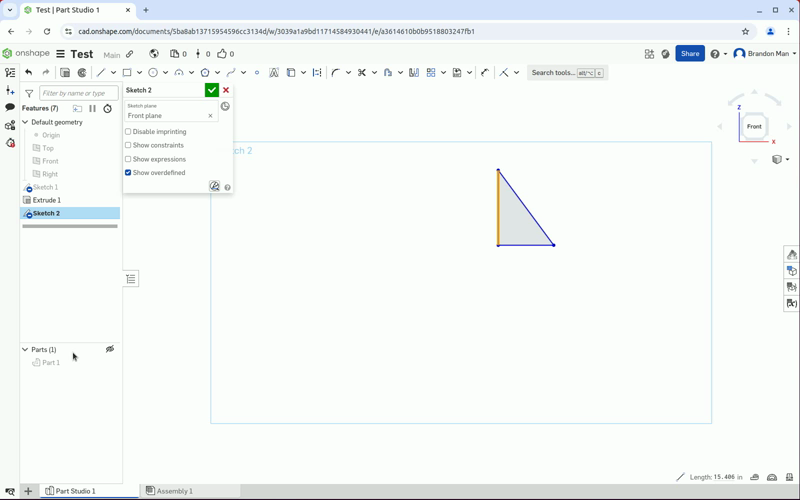
key(shift+e)
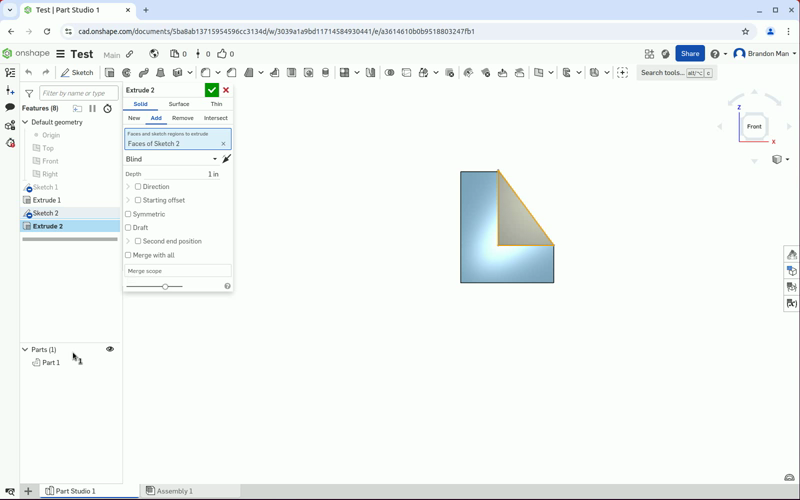
mouse_move(143, 106)
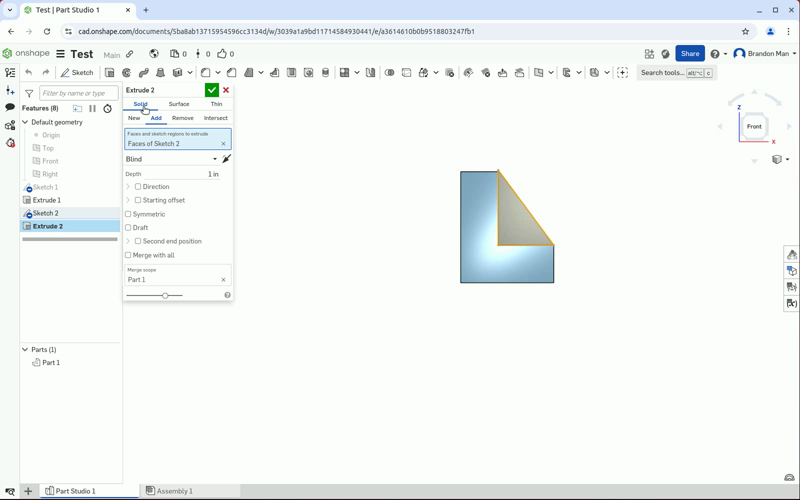
click(143, 106)
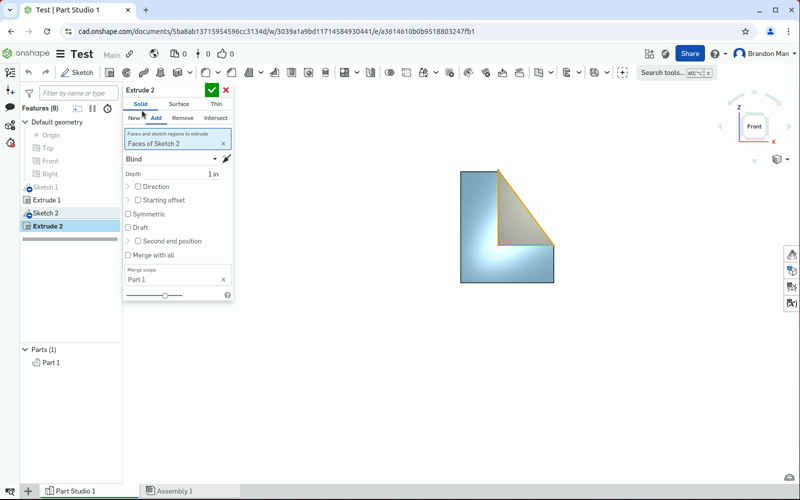
mouse_move(137, 120)
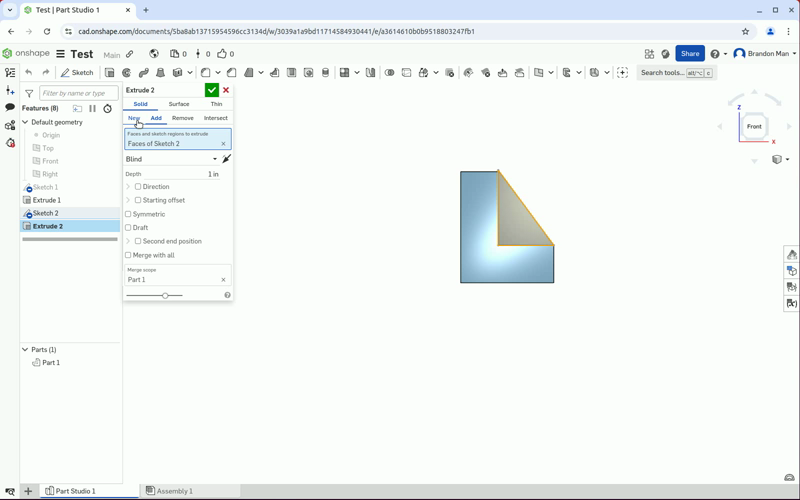
click(137, 120)
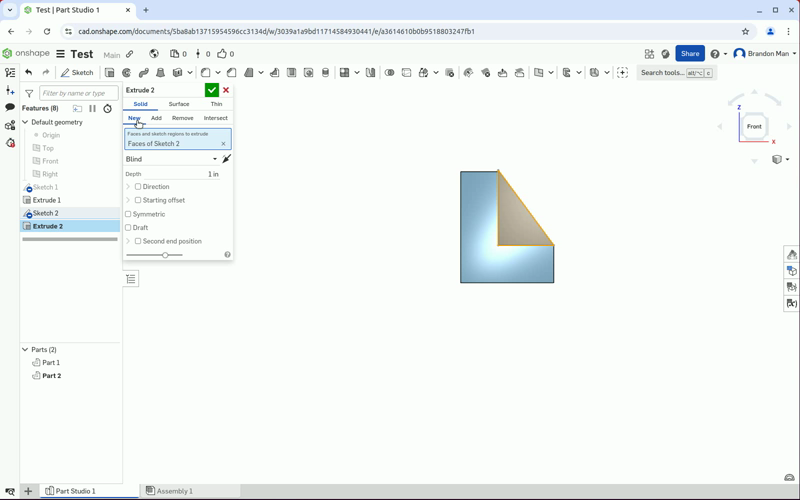
key(tab, 4)
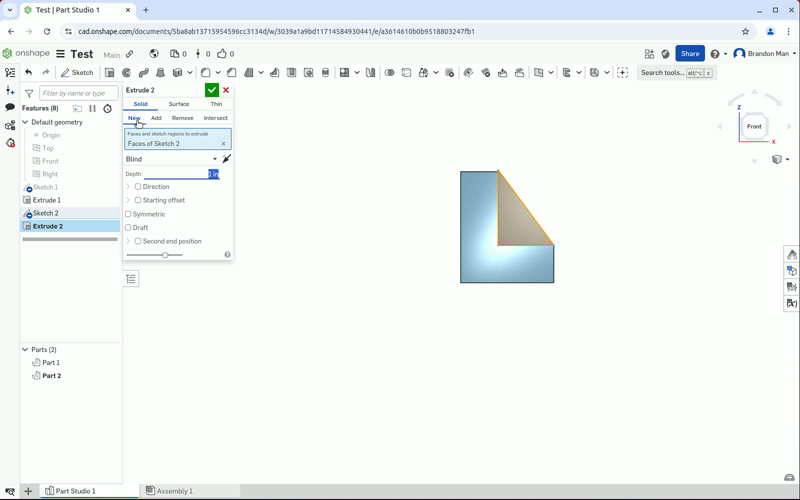
text(7.703)
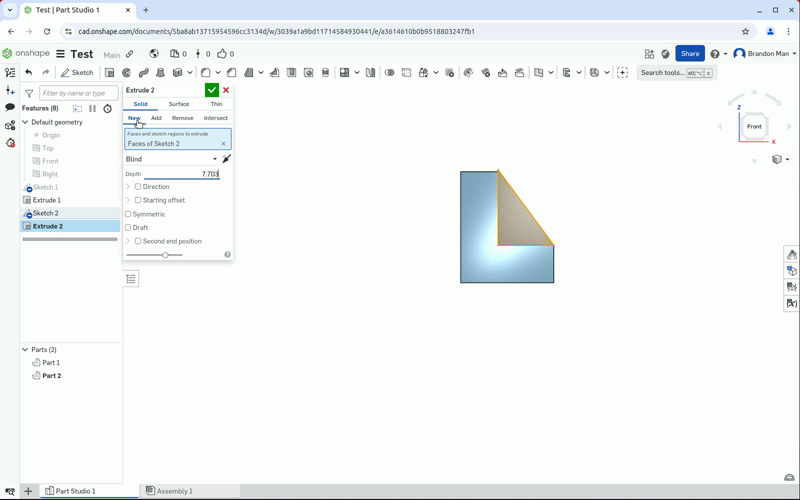
key(enter)
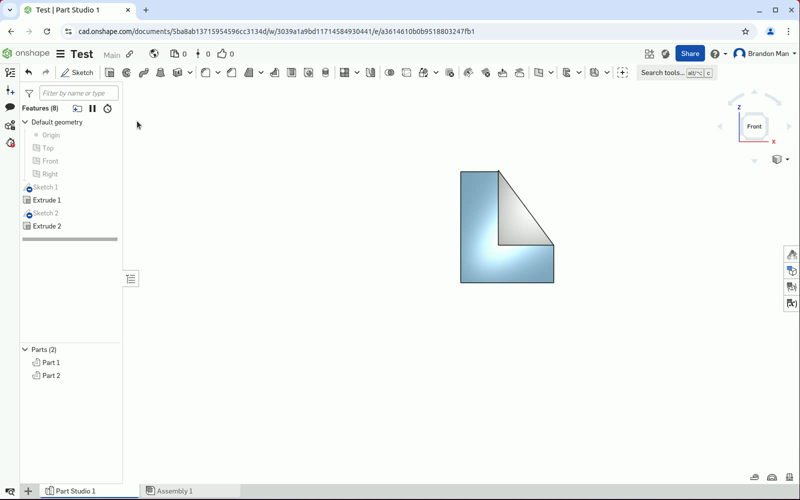
key(shift+h)
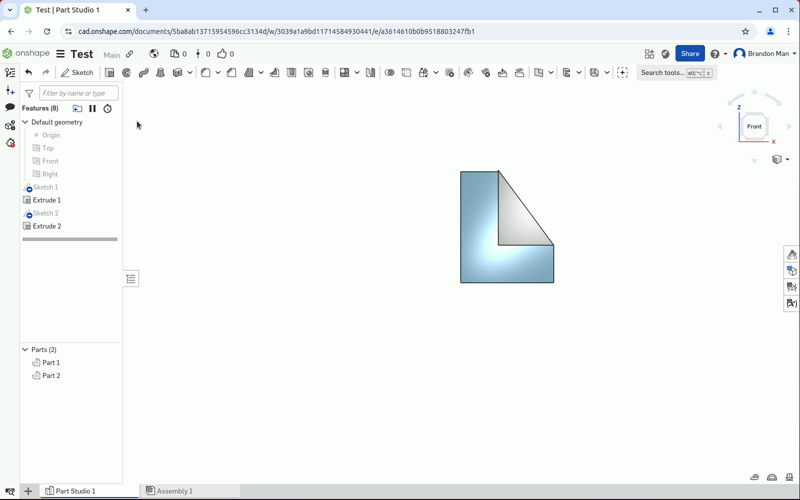
key(shift+h)
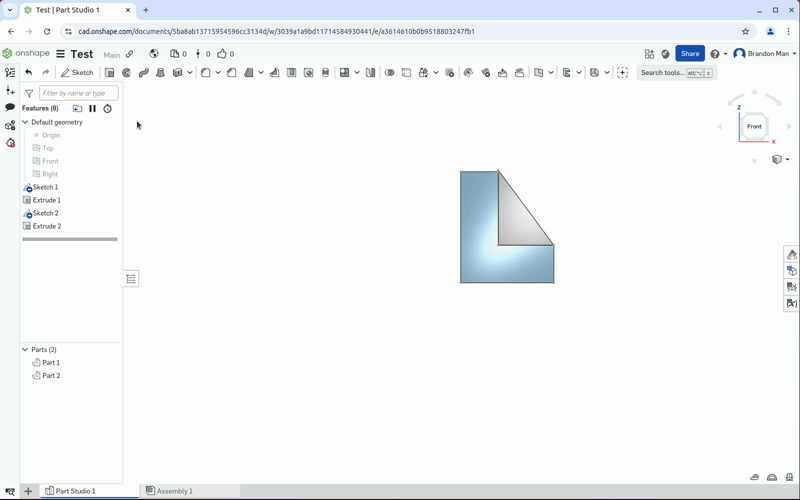
key(shift+7)
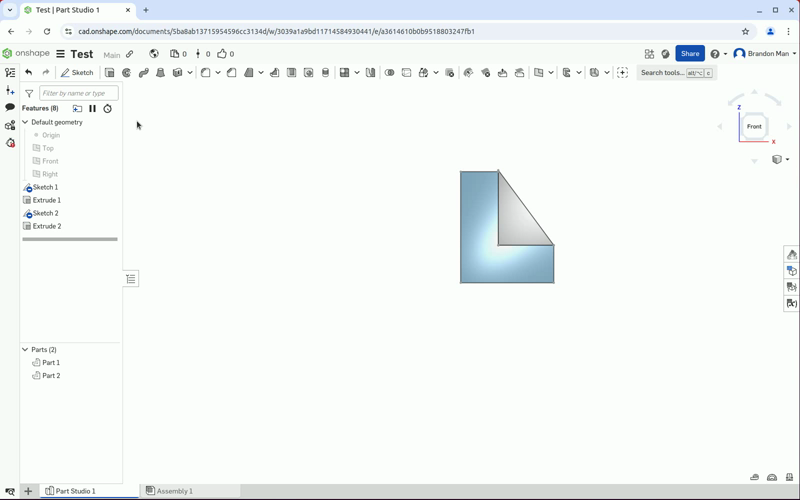
key(left, 2)
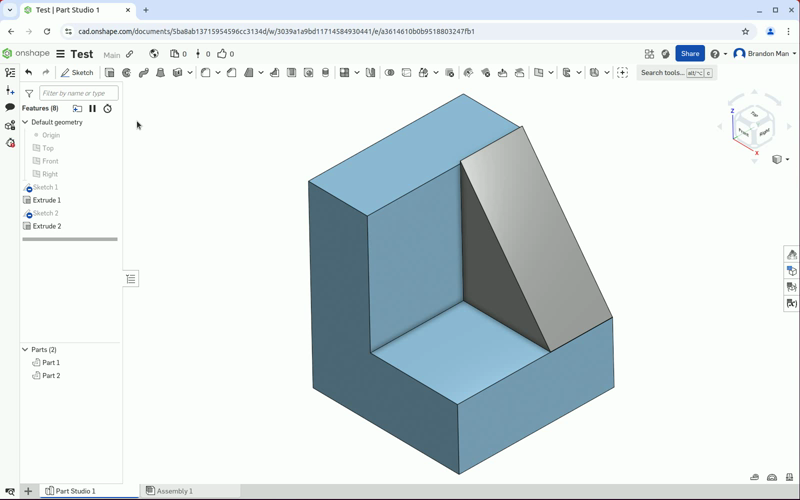
key(down, 2)
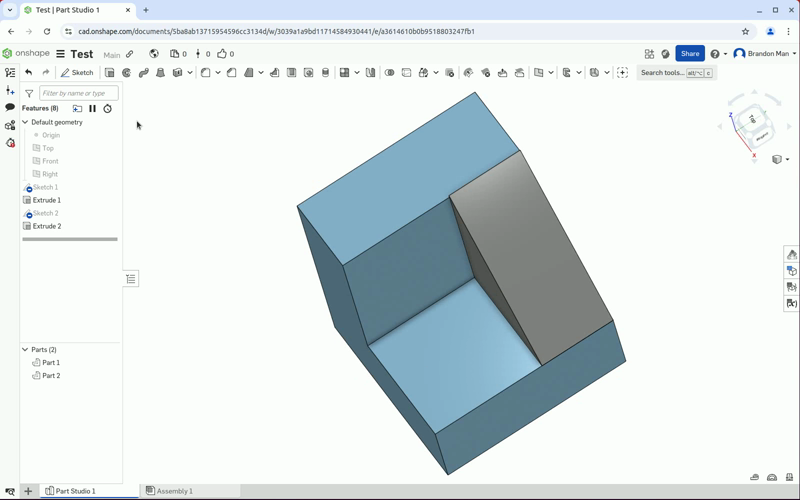
key(up, 2)
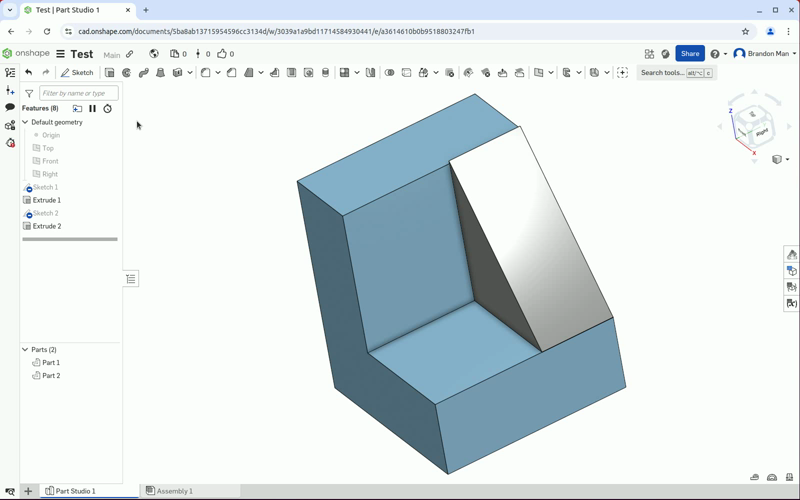
key(right, 2)
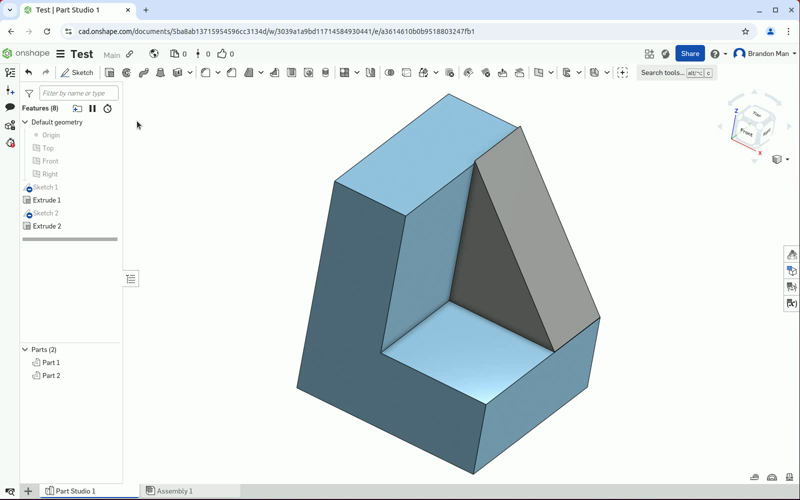
mouse_move(73, 189)
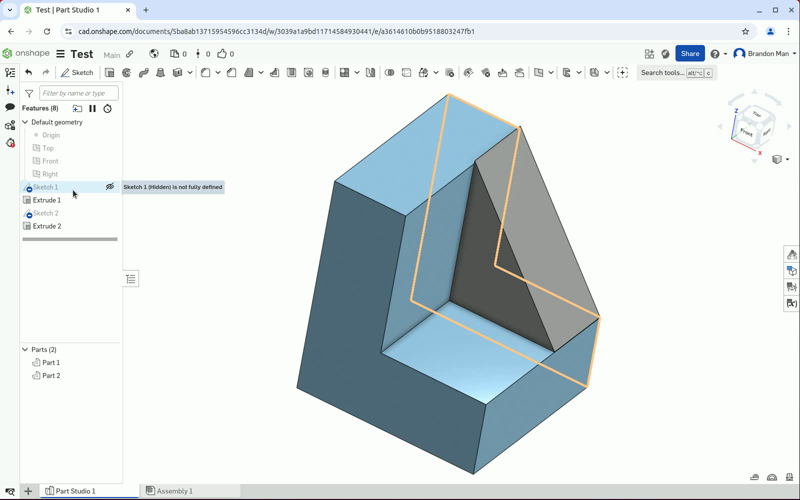
click(73, 189)